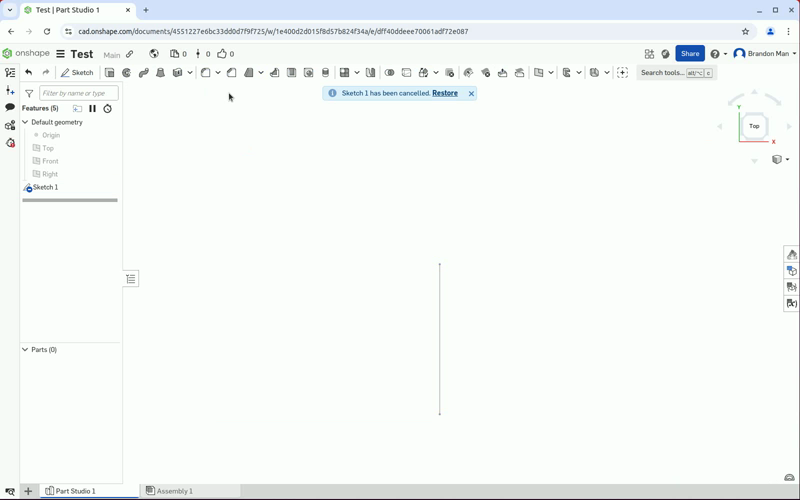
key(shift+h)
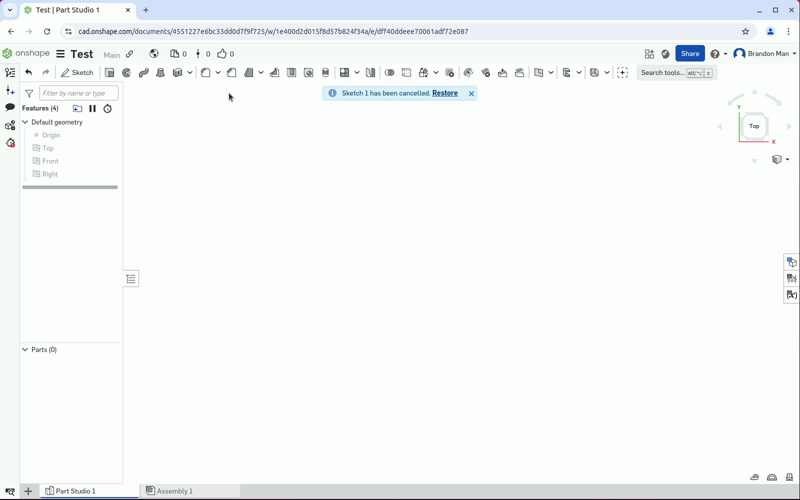
mouse_move(73, 352)
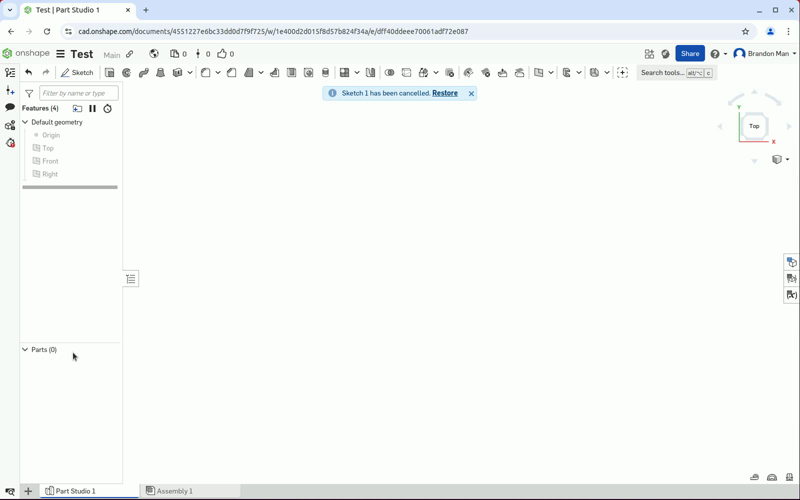
key(y)
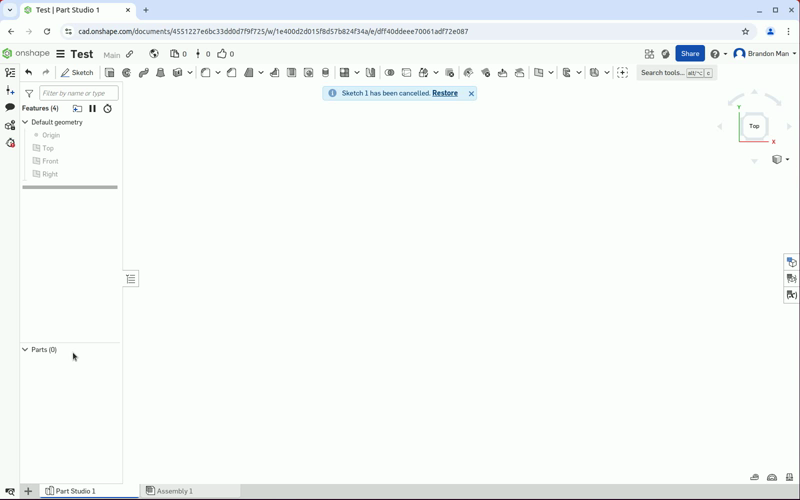
key(shift+p)
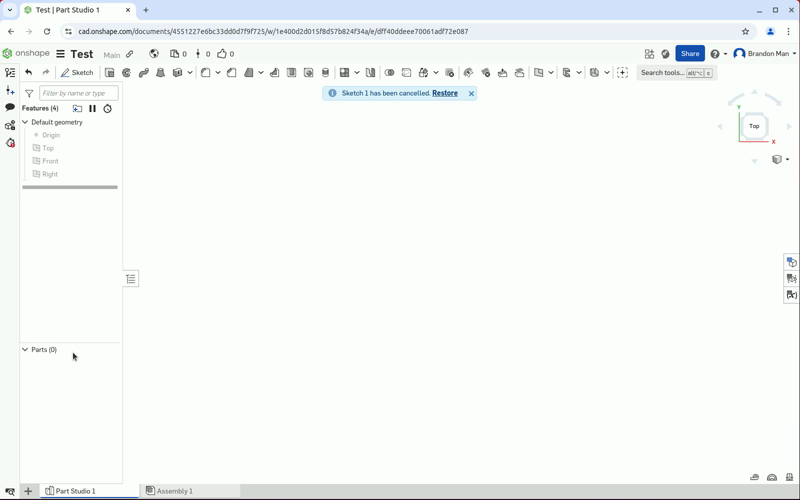
key(space)
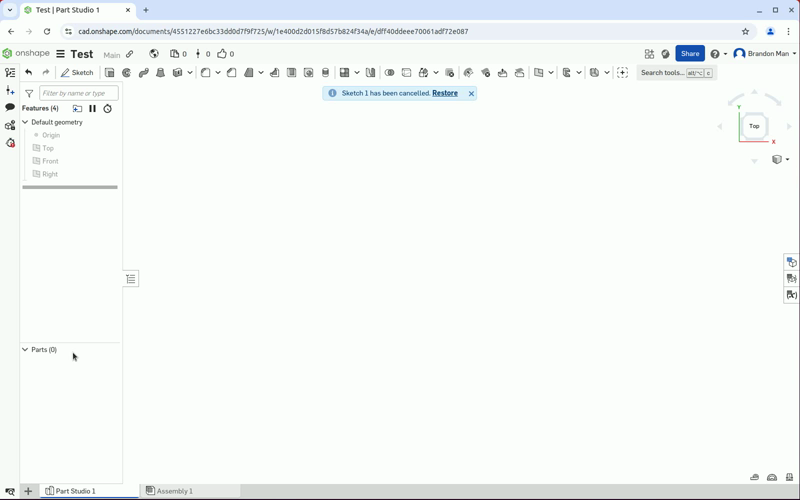
key_down(shift)
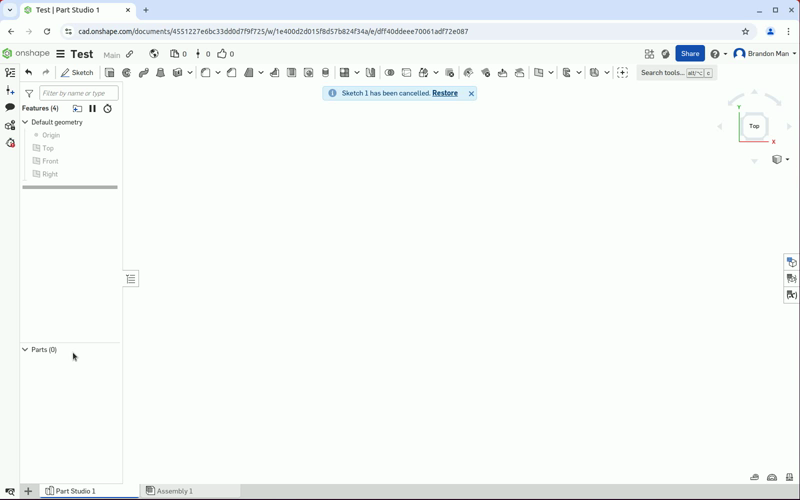
key(up)
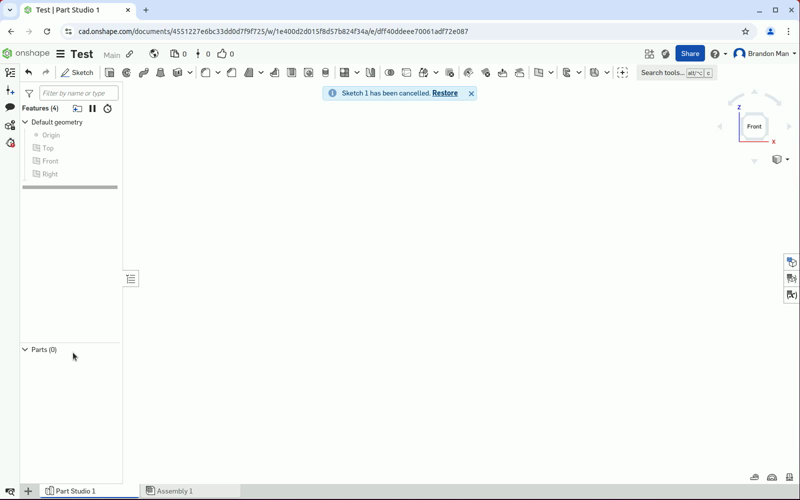
key_up(shift)
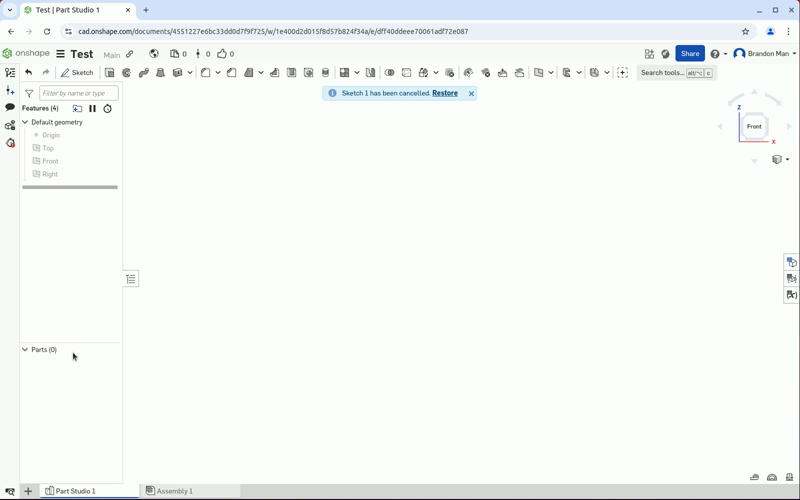
mouse_move(73, 352)
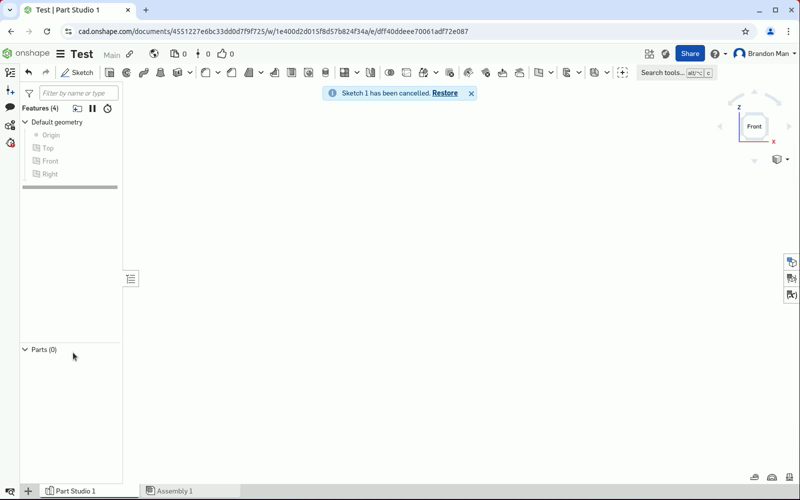
key(shift+y)
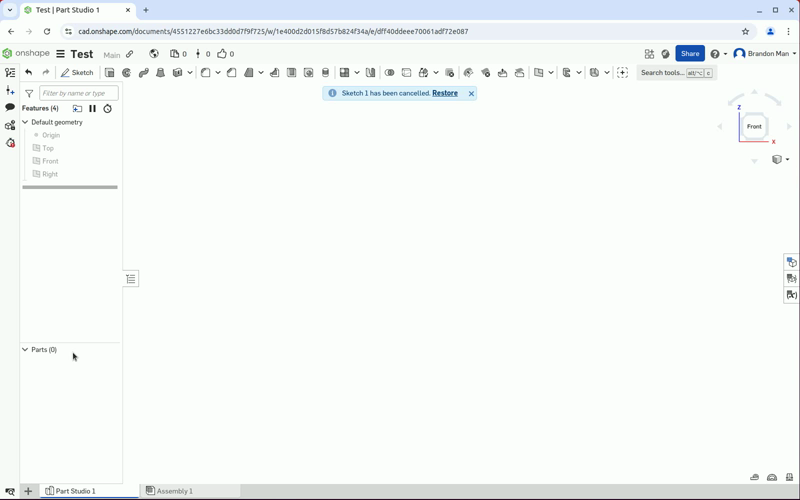
key(shift+s)
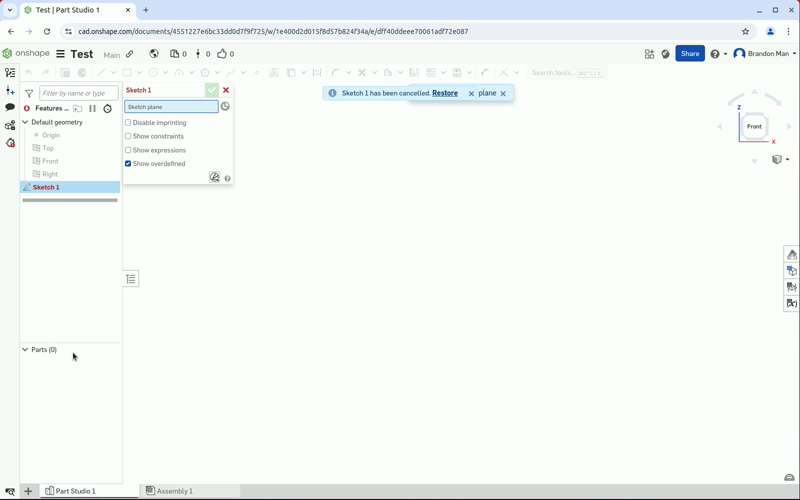
mouse_move(73, 163)
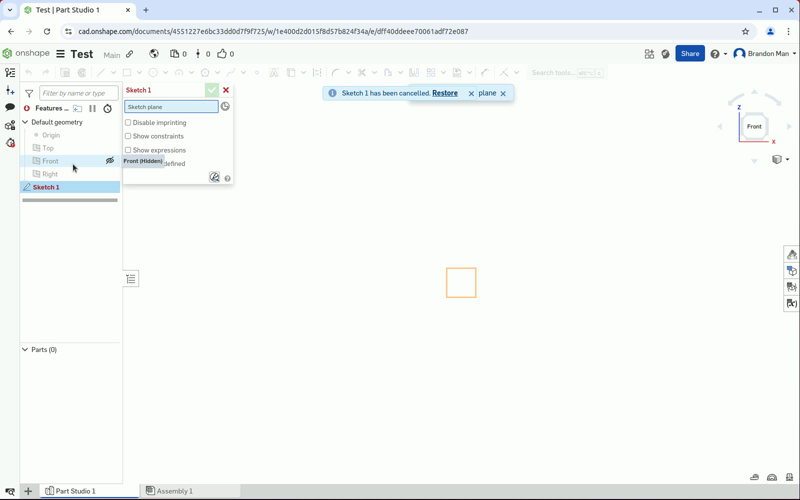
click(73, 163)
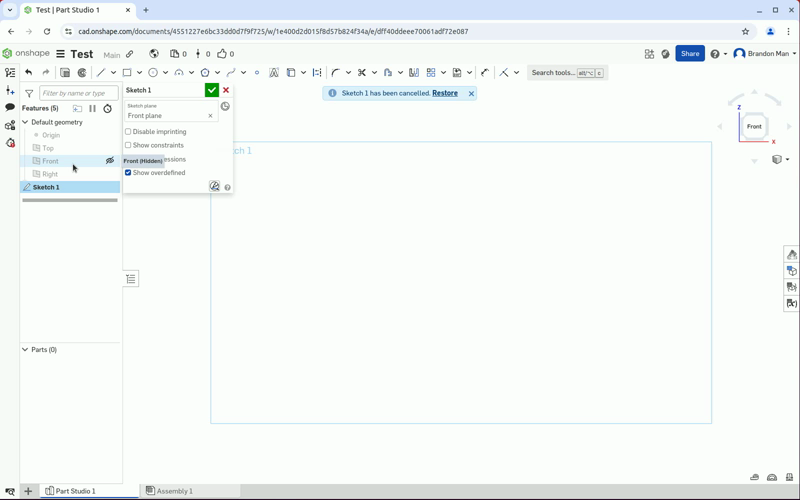
mouse_move(73, 352)
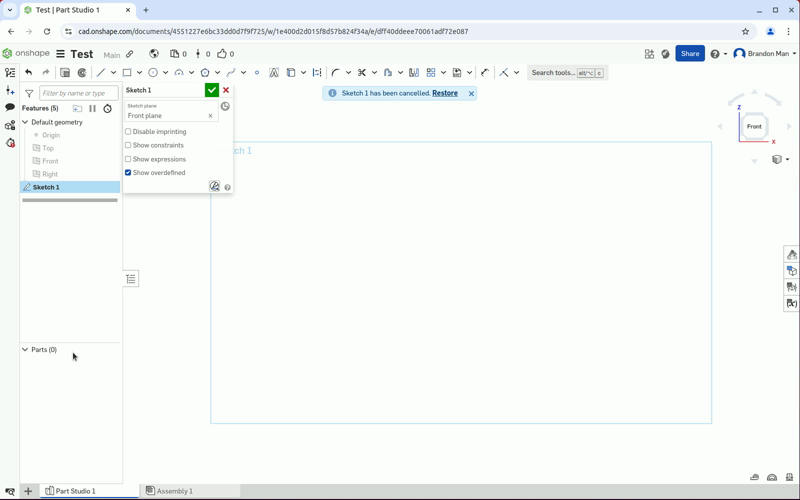
key(y)
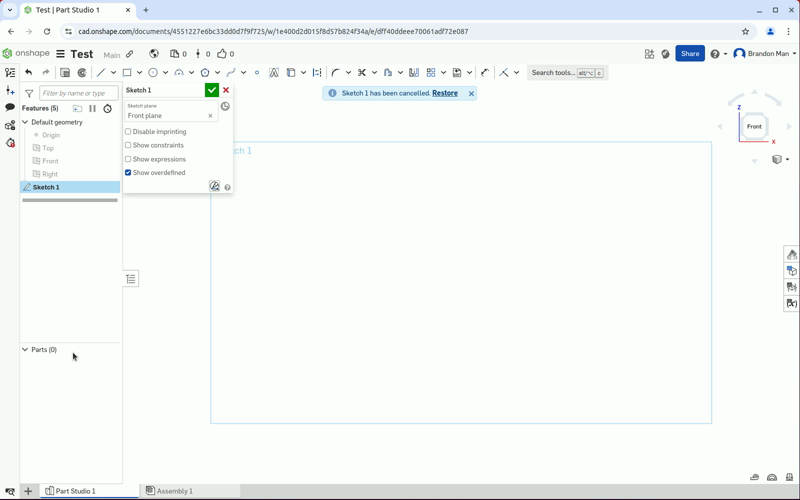
key(l)
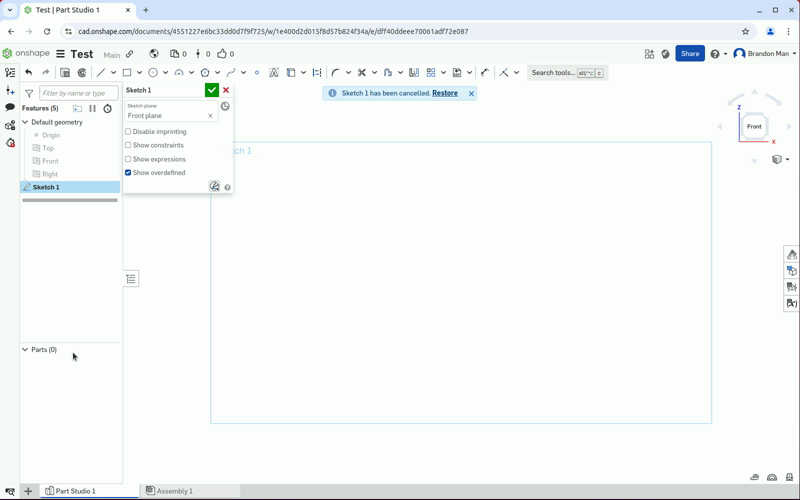
key_down(shift)
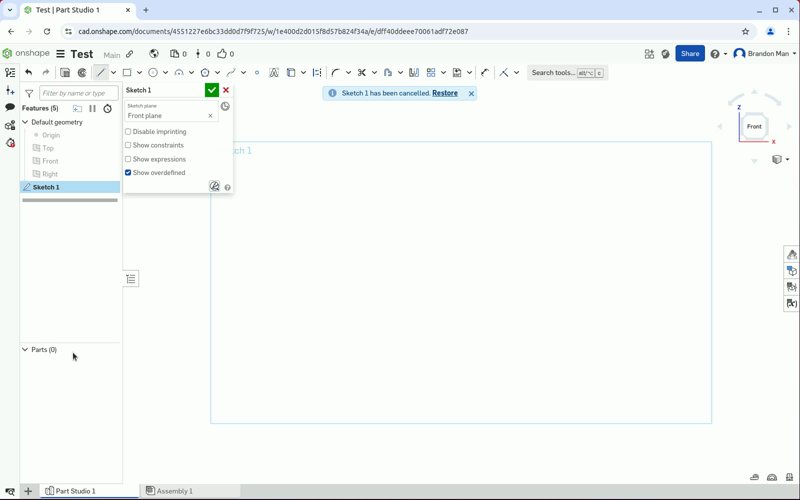
mouse_move(460, 282)
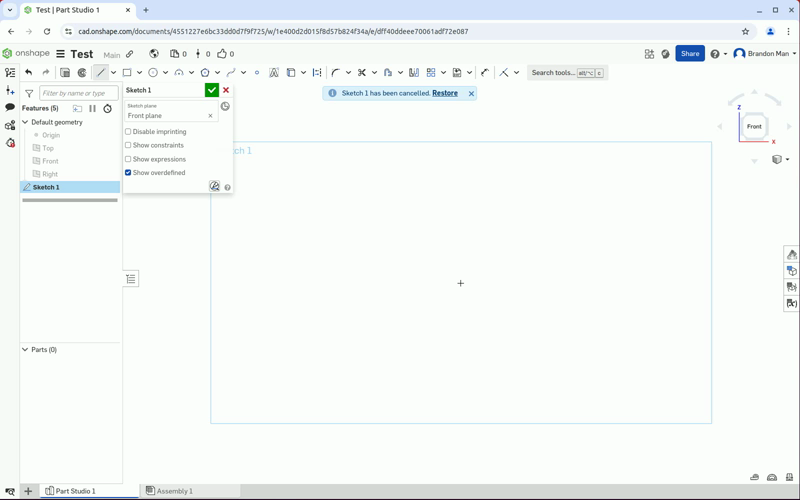
click(460, 282)
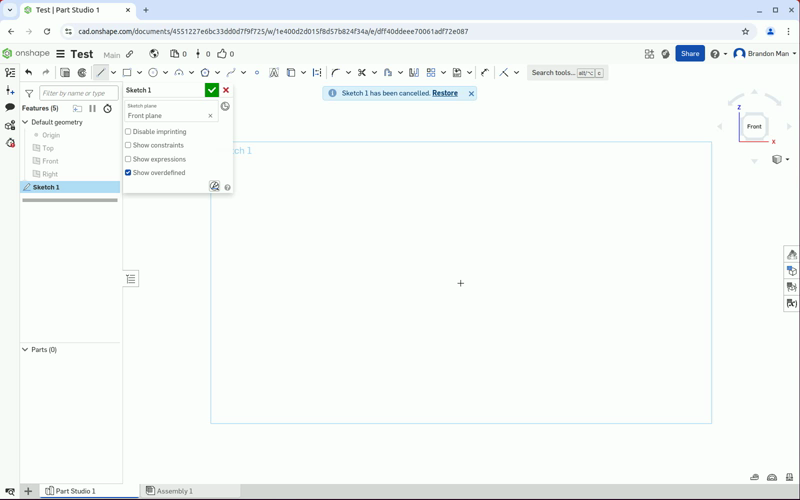
key_up(shift)
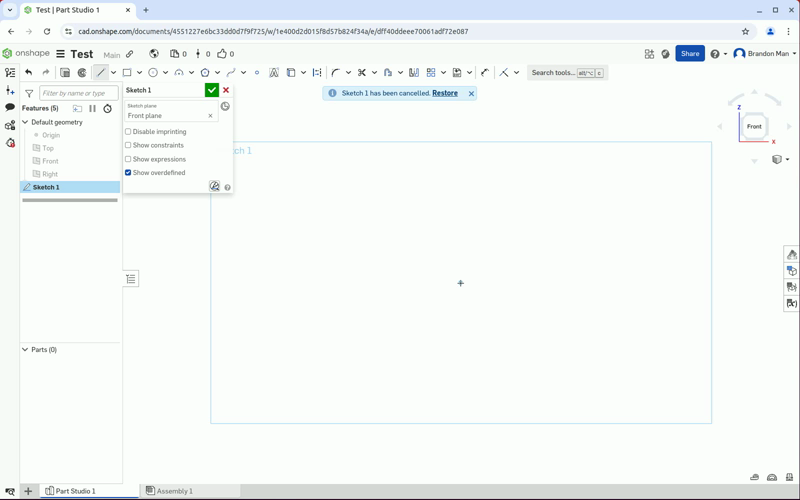
key_down(shift)
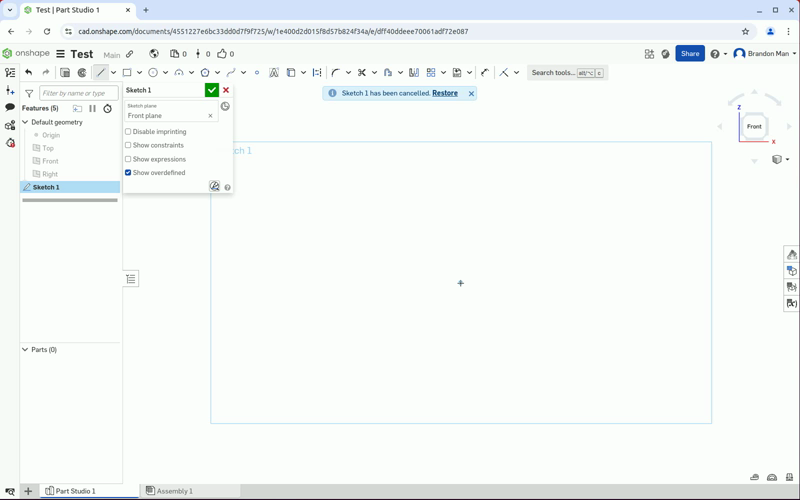
mouse_move(530, 282)
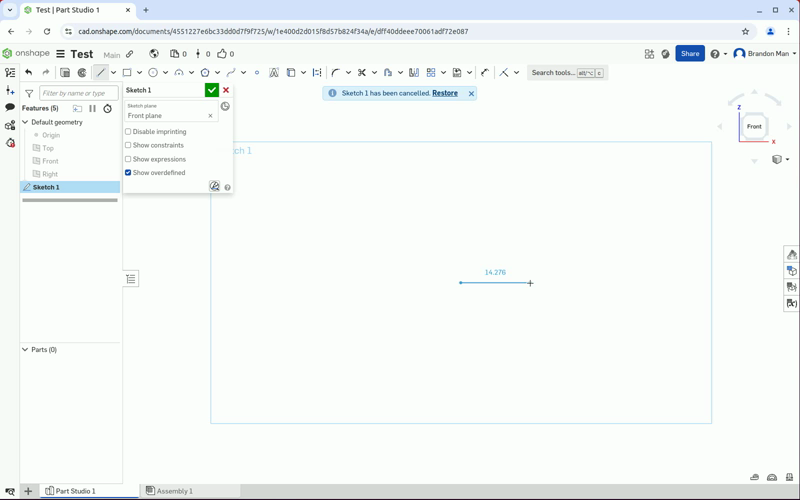
click(530, 282)
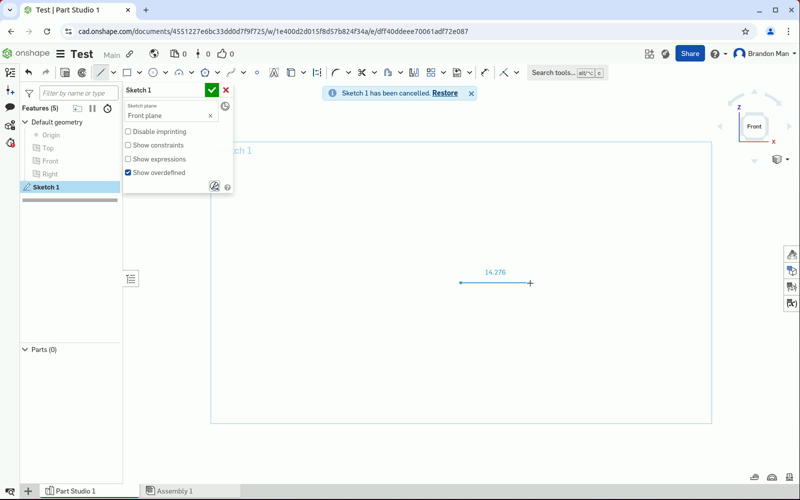
key_up(shift)
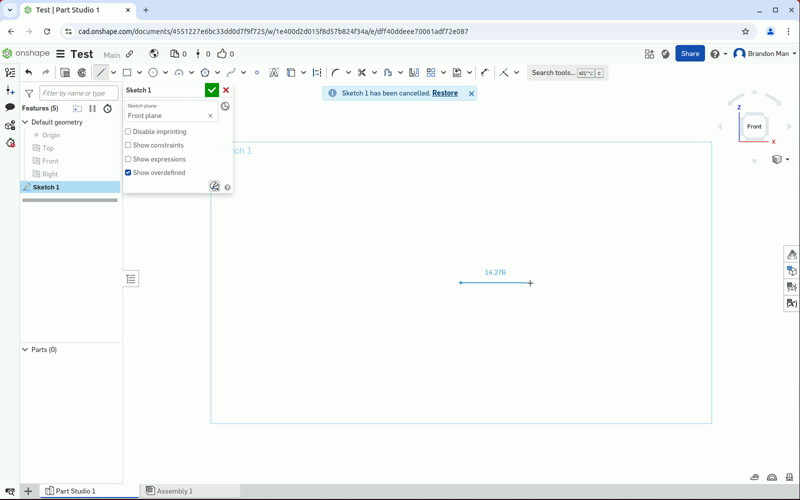
key_down(shift)
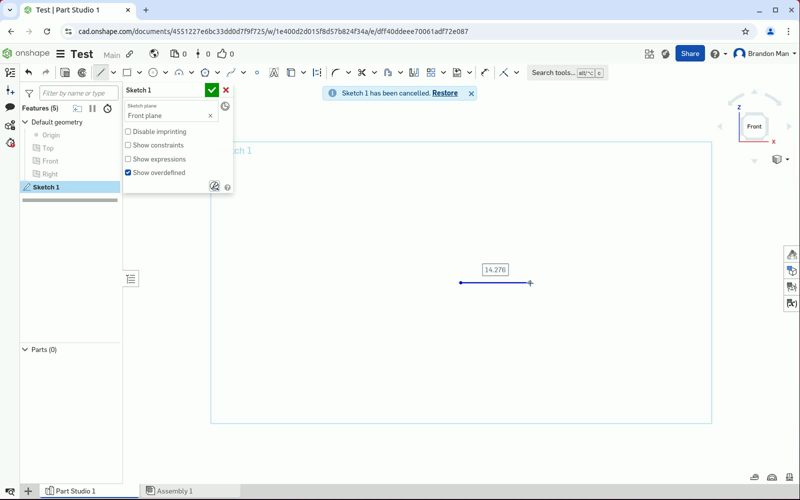
mouse_move(530, 210)
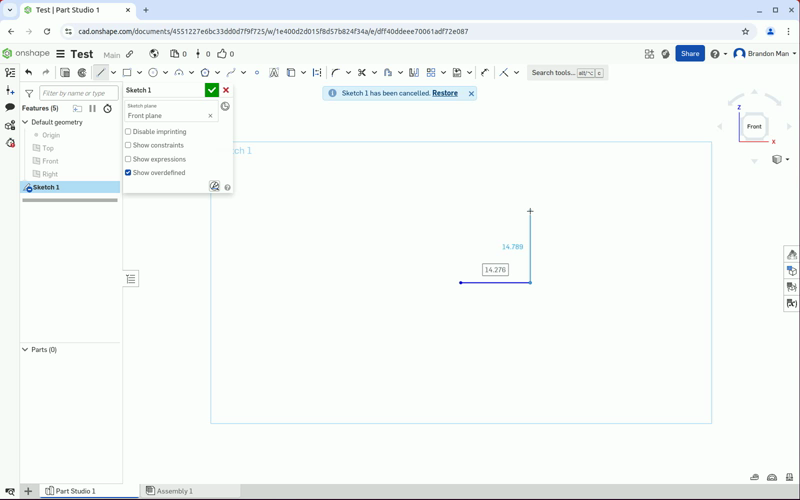
click(530, 210)
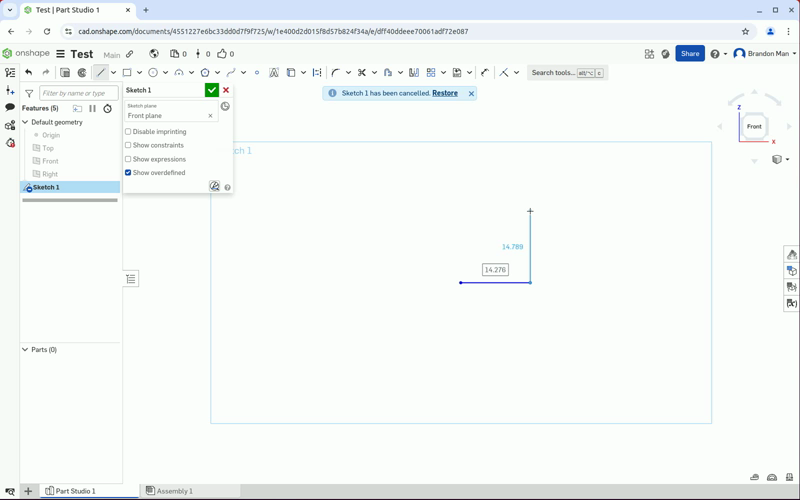
key_up(shift)
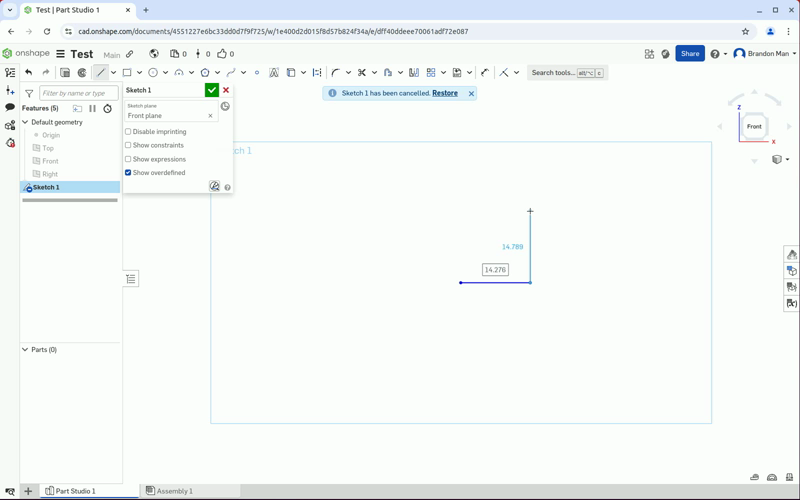
key_down(shift)
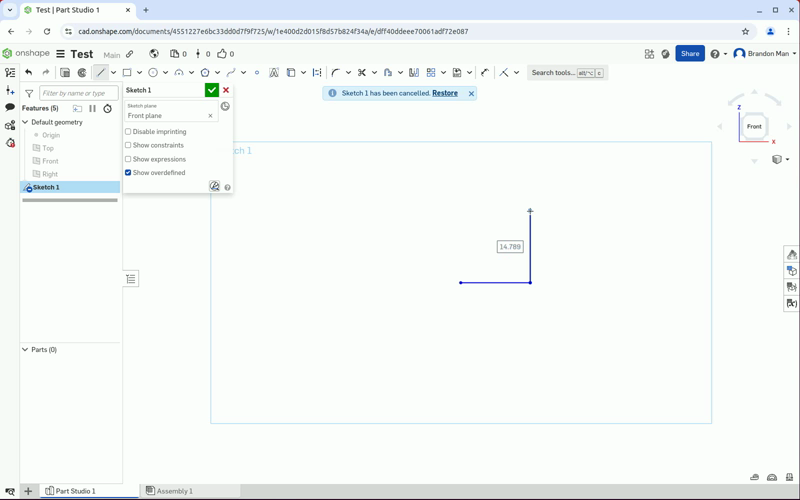
mouse_move(460, 210)
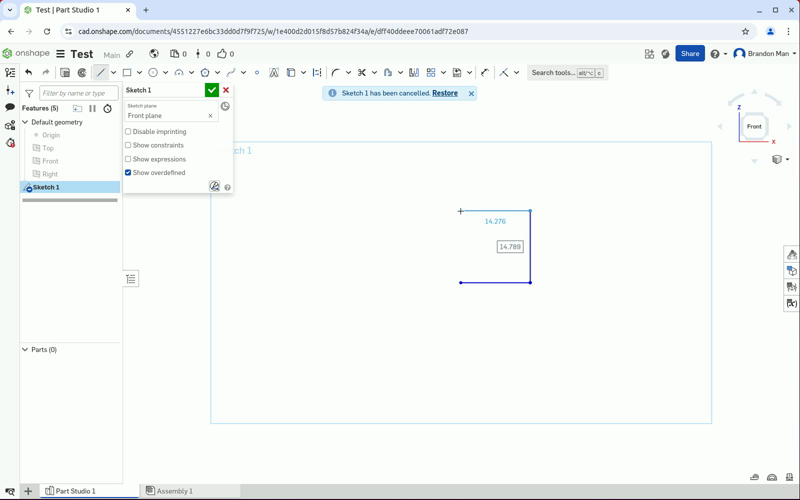
click(460, 210)
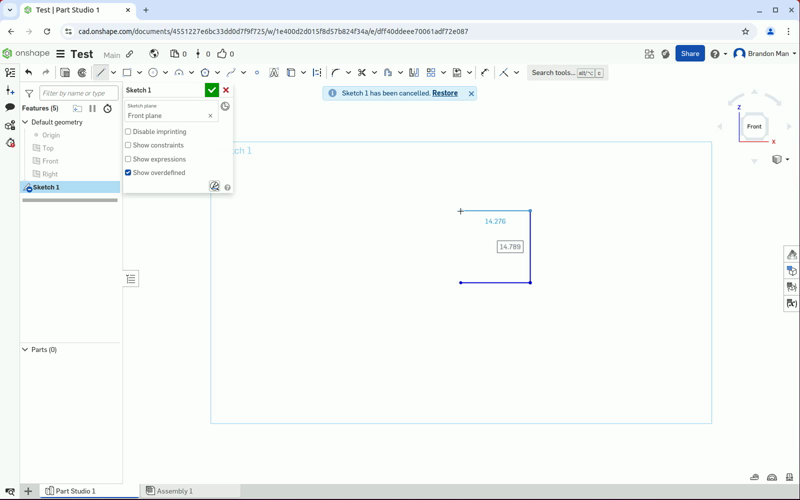
key_up(shift)
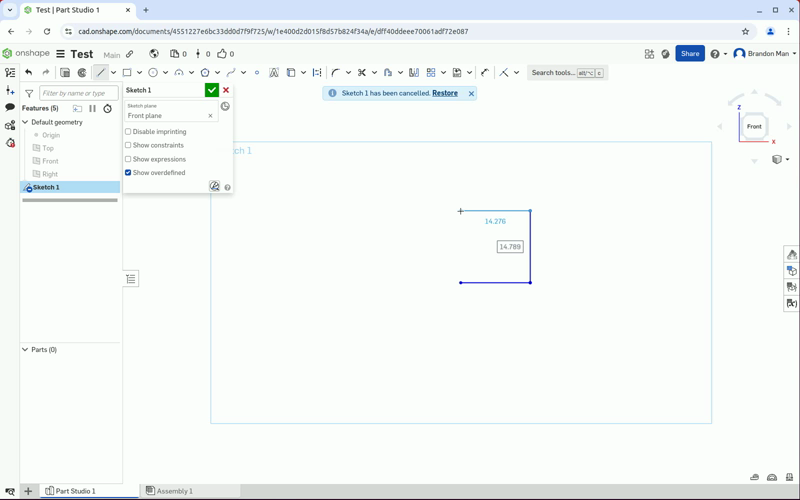
key_down(shift)
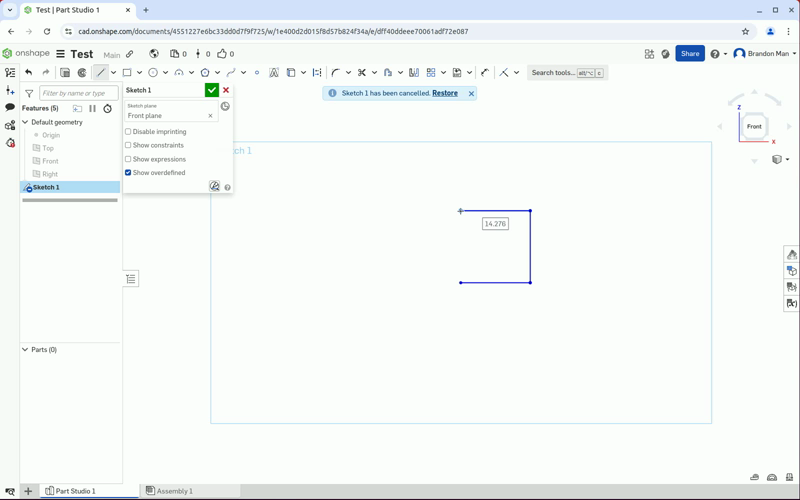
mouse_move(490, 210)
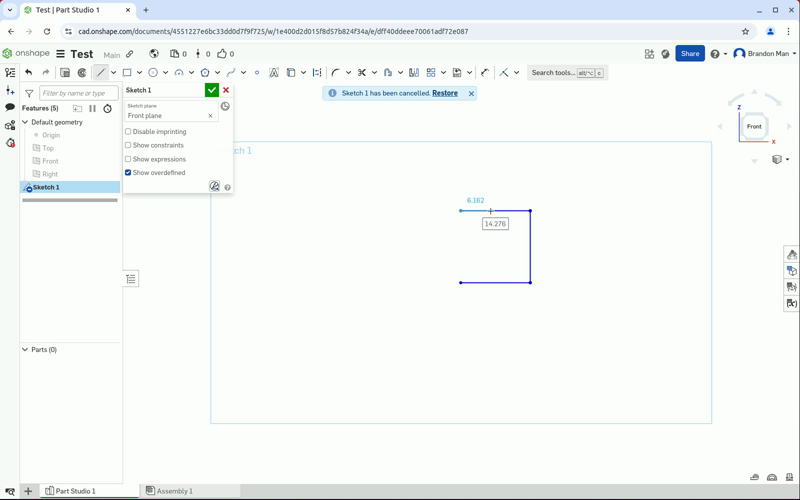
mouse_move(460, 228)
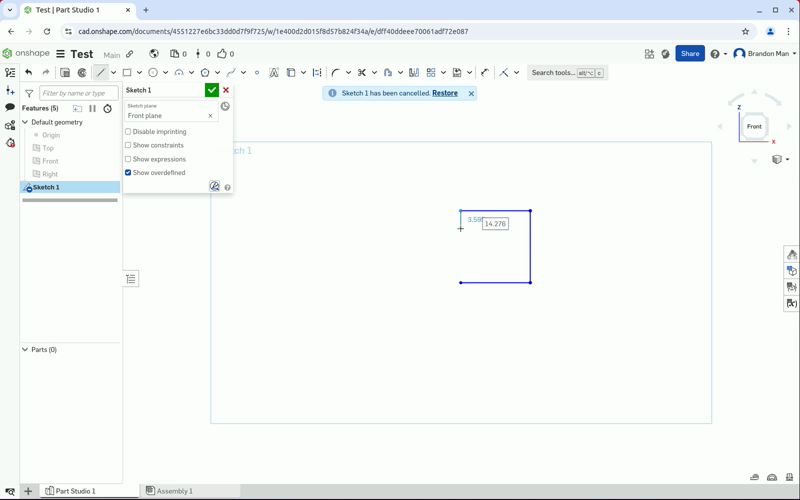
click(460, 228)
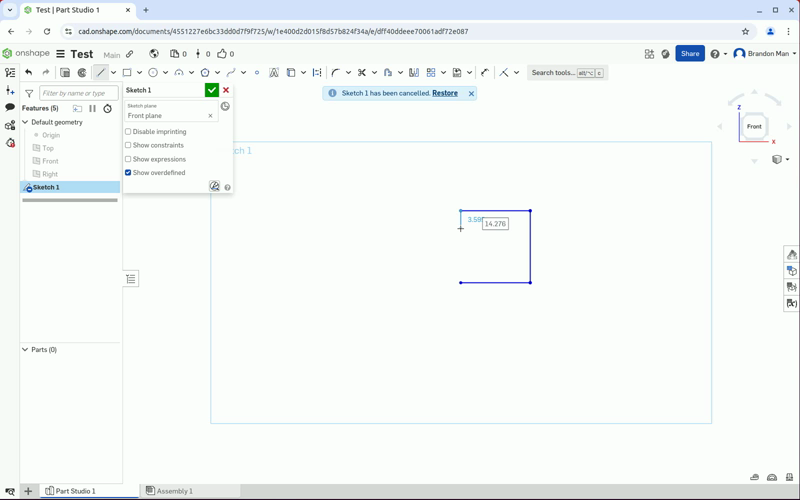
key_up(shift)
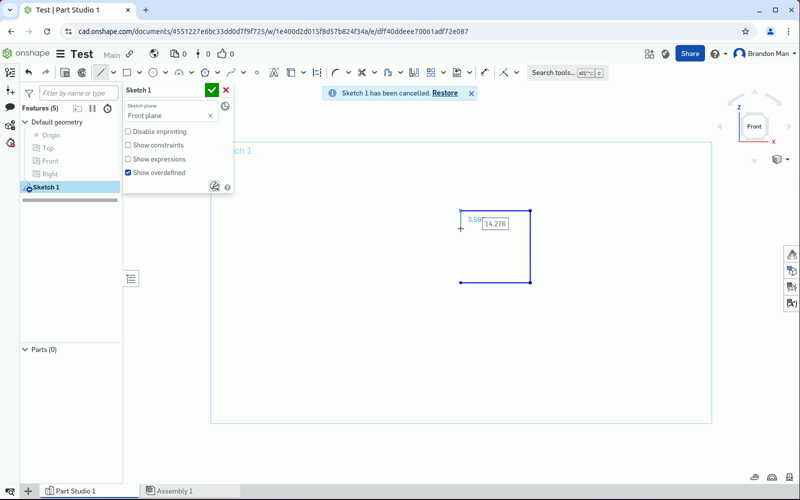
mouse_move(490, 228)
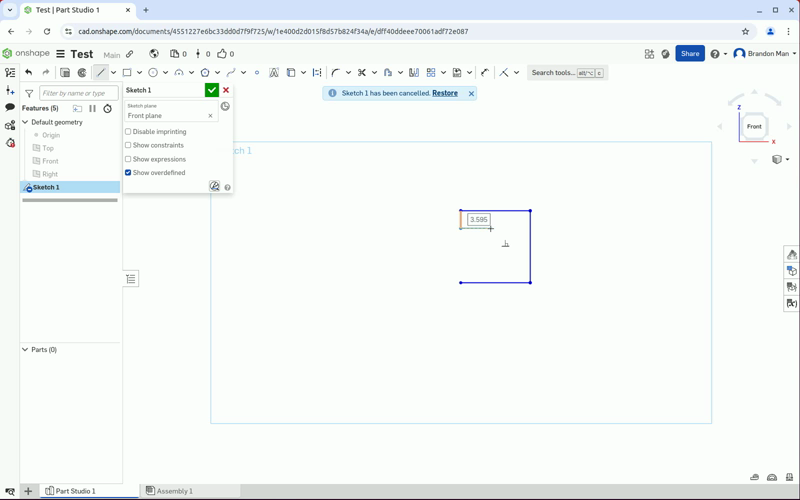
key_down(shift)
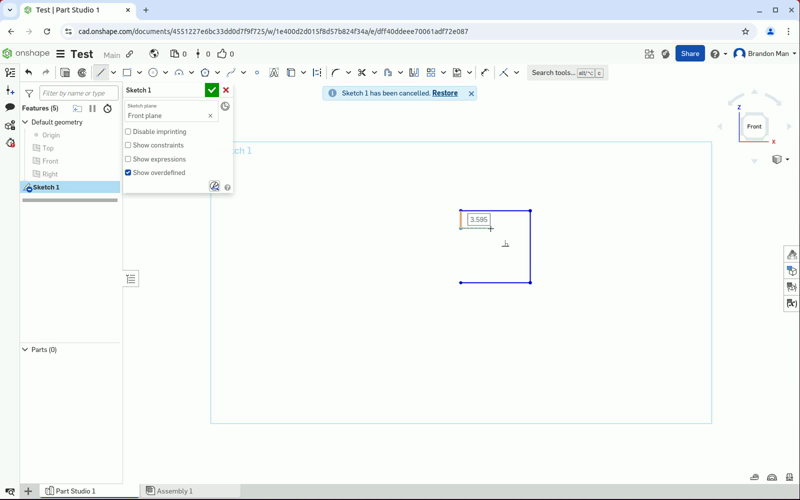
mouse_move(460, 282)
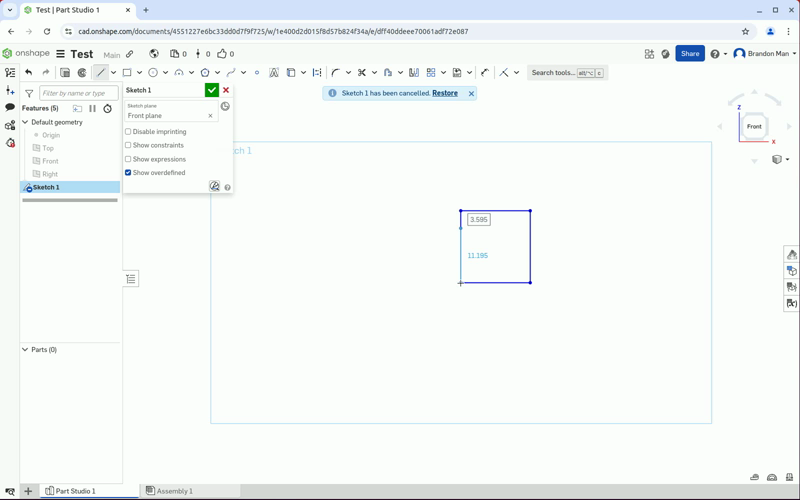
key_up(shift)
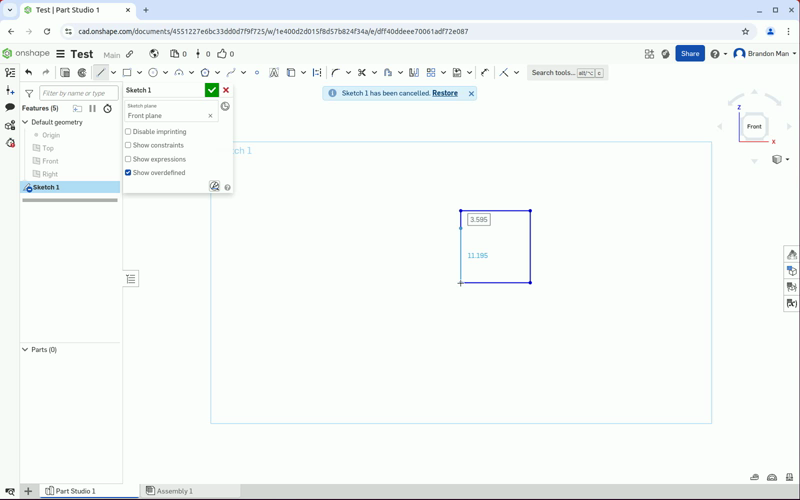
click(460, 282)
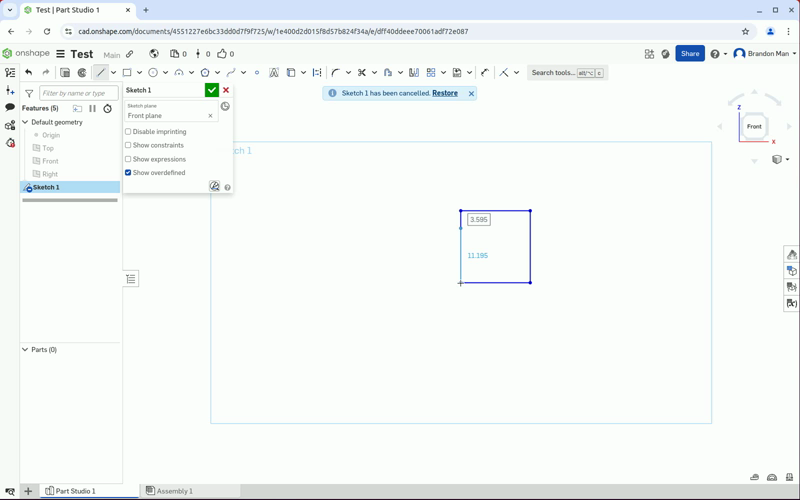
key(esc)
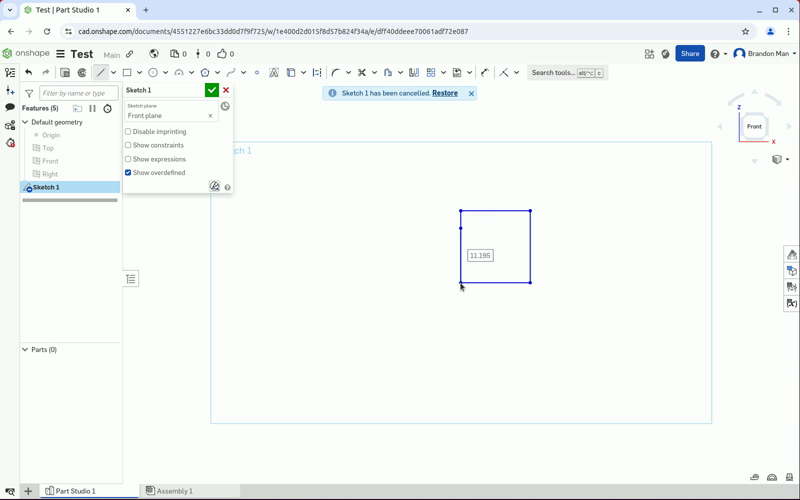
mouse_move(508, 214)
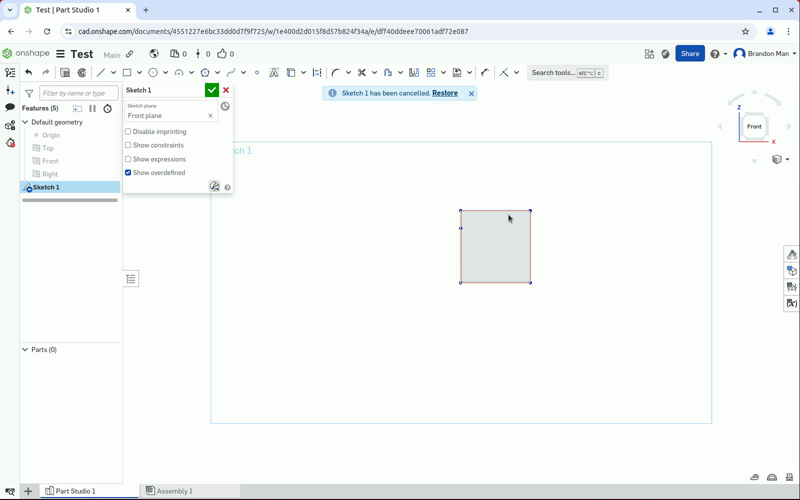
click(508, 214)
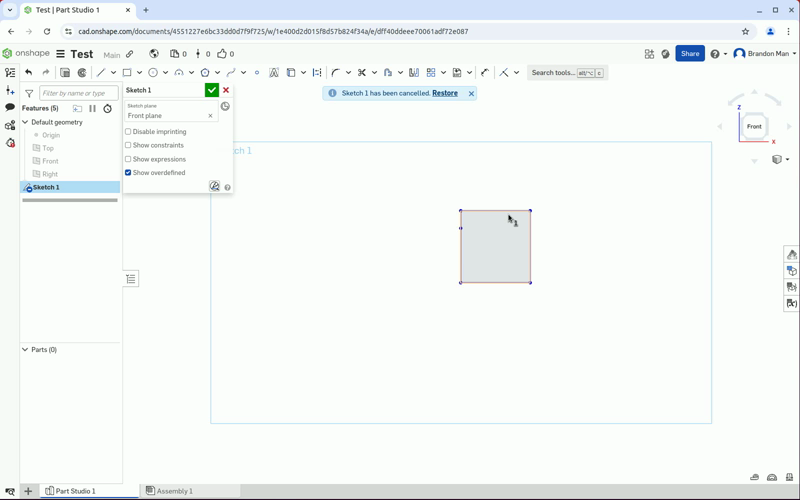
mouse_move(73, 352)
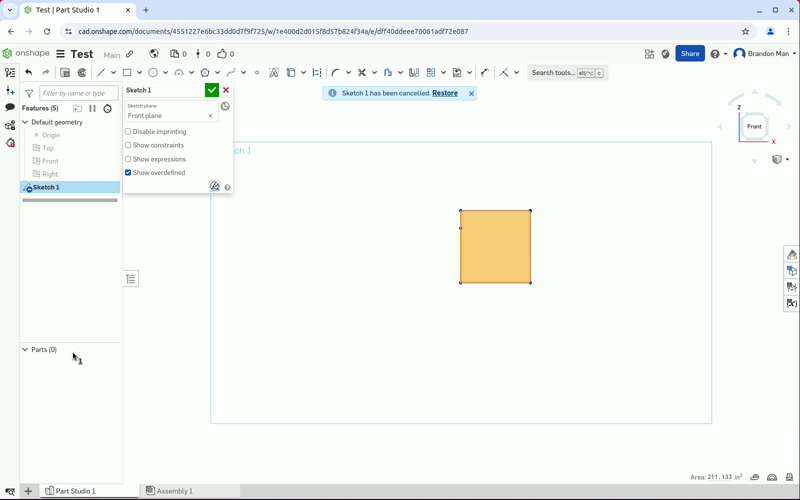
key(shift+y)
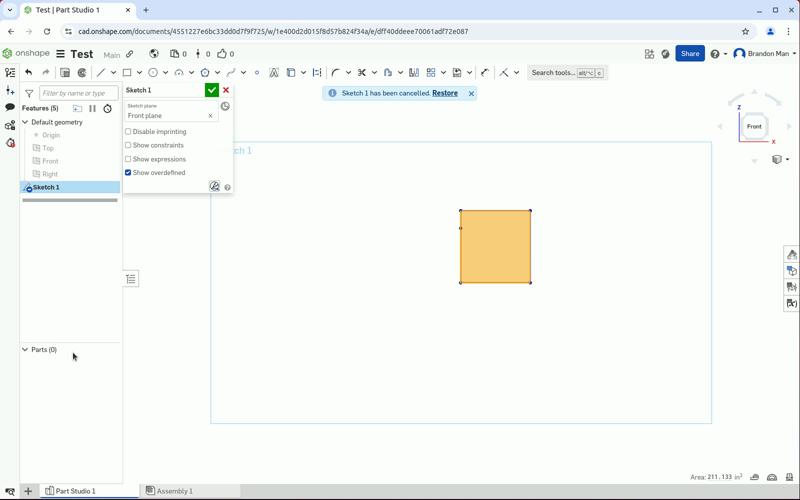
key(shift+e)
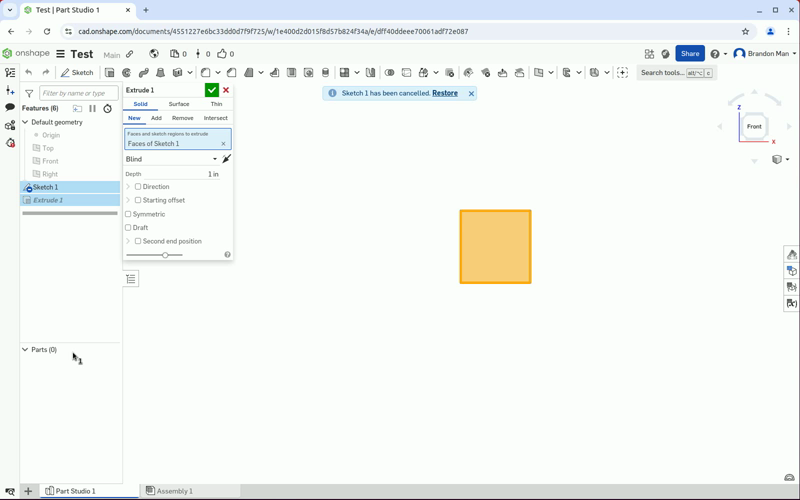
mouse_move(143, 106)
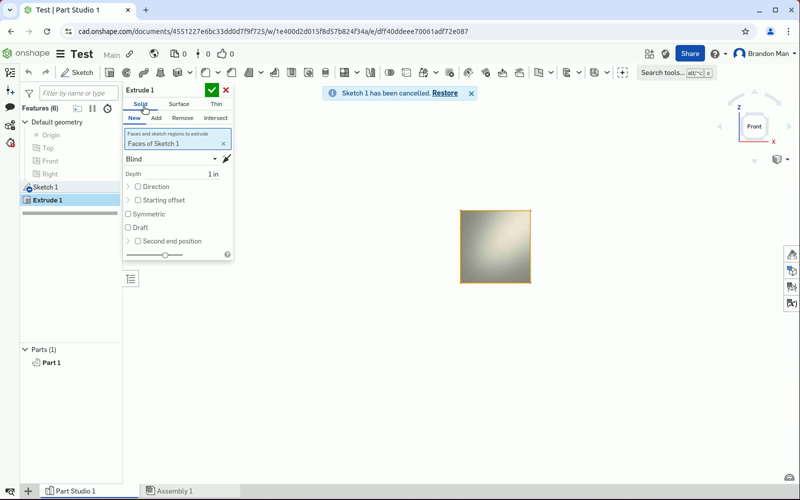
click(143, 106)
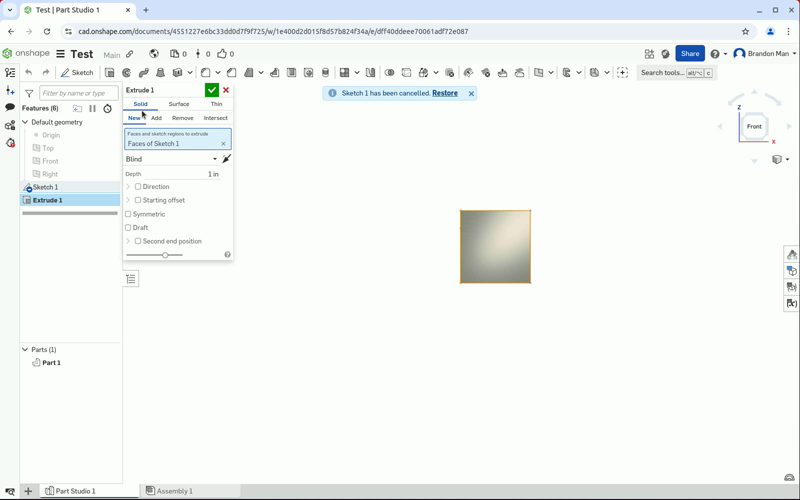
mouse_move(137, 120)
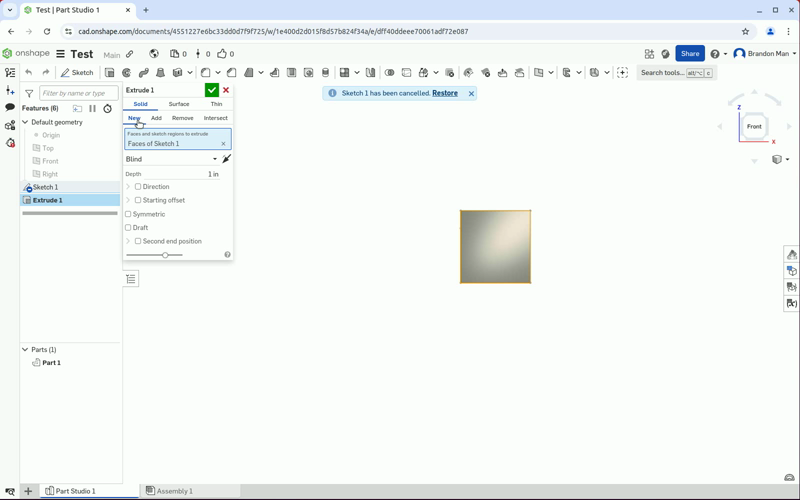
click(137, 120)
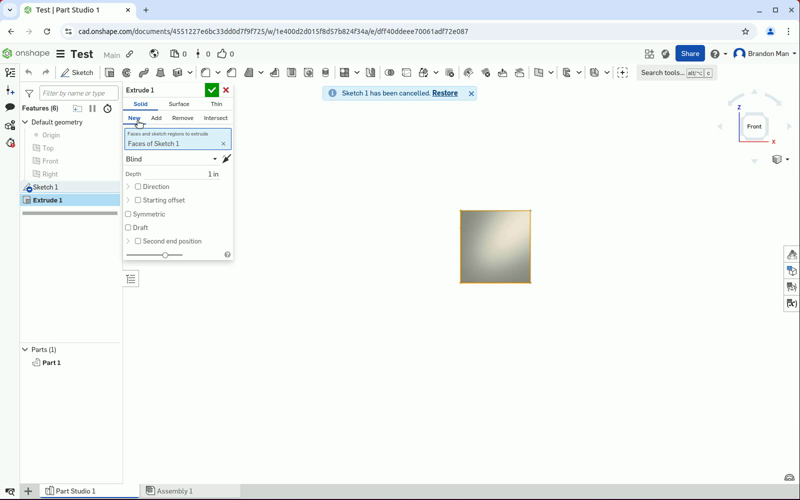
key(tab, 4)
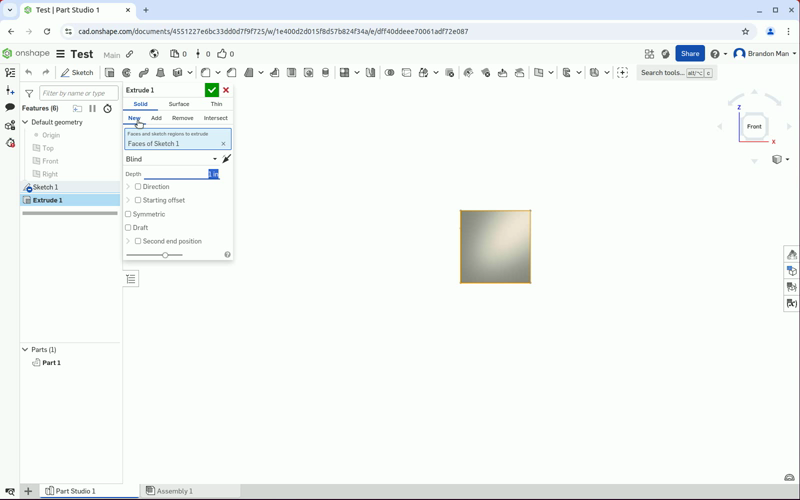
text(23.108)
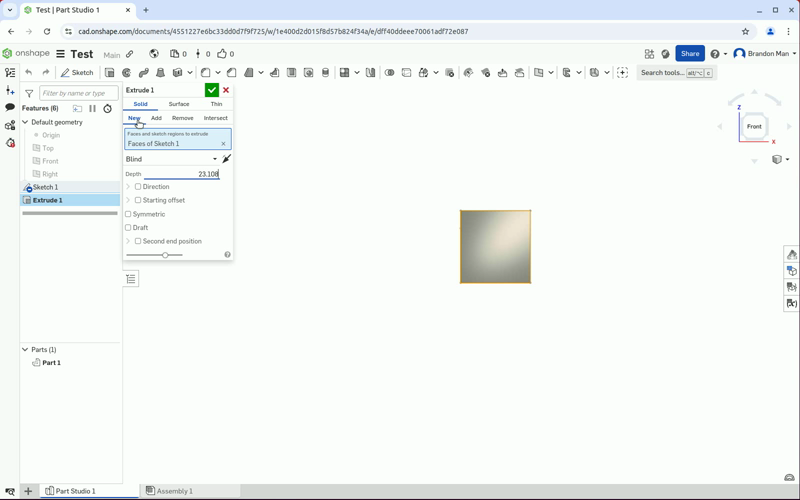
key(enter)
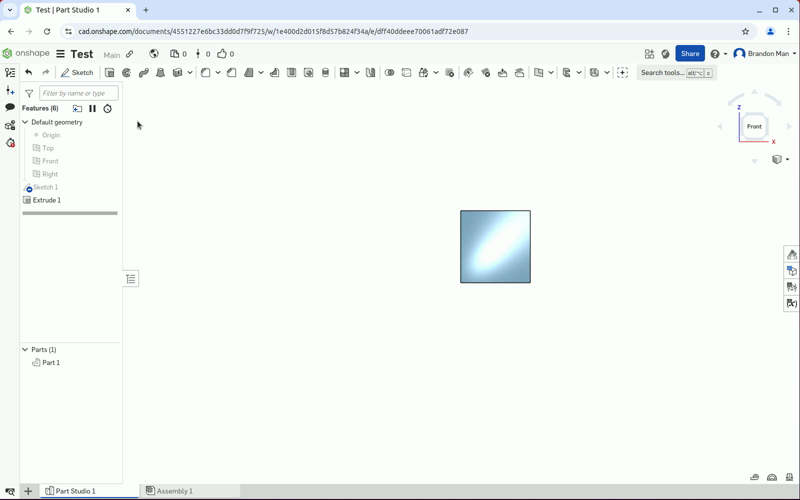
key(shift+h)
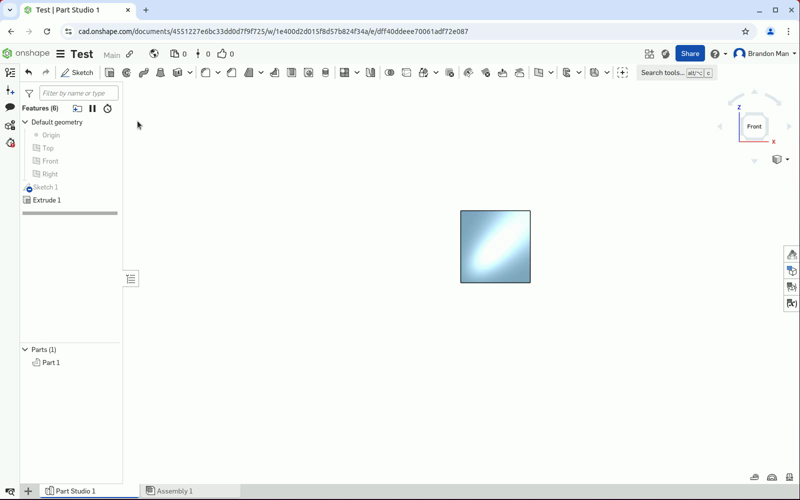
key(shift+h)
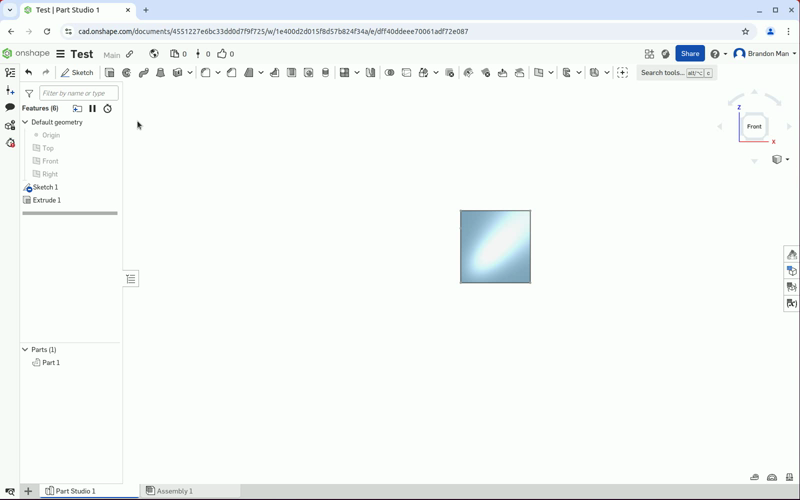
mouse_move(73, 189)
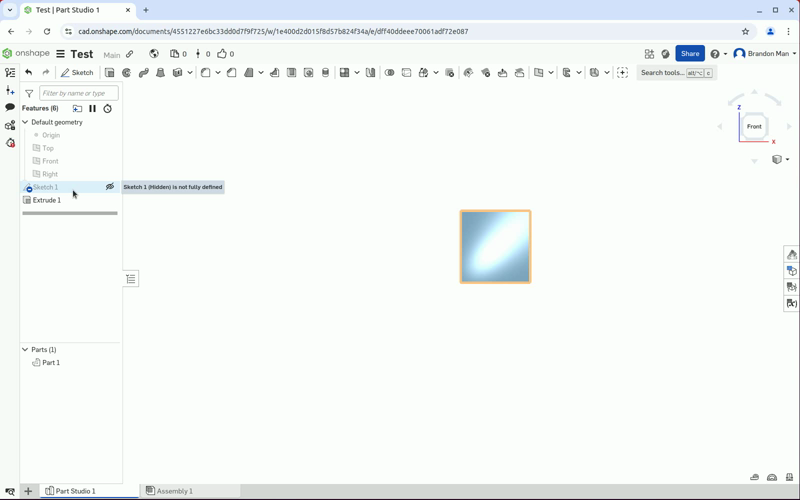
click(73, 189)
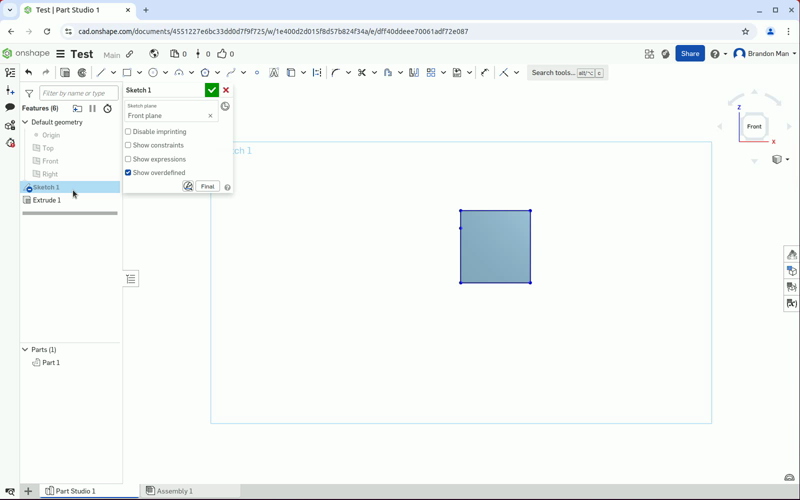
mouse_move(229, 92)
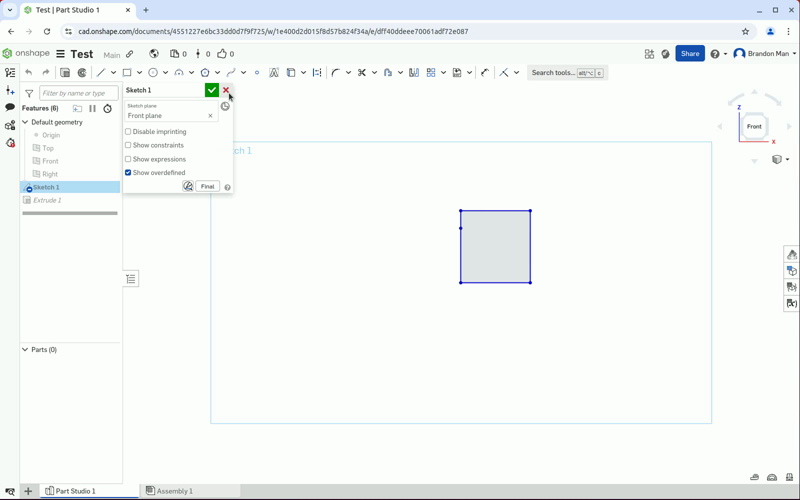
click(229, 92)
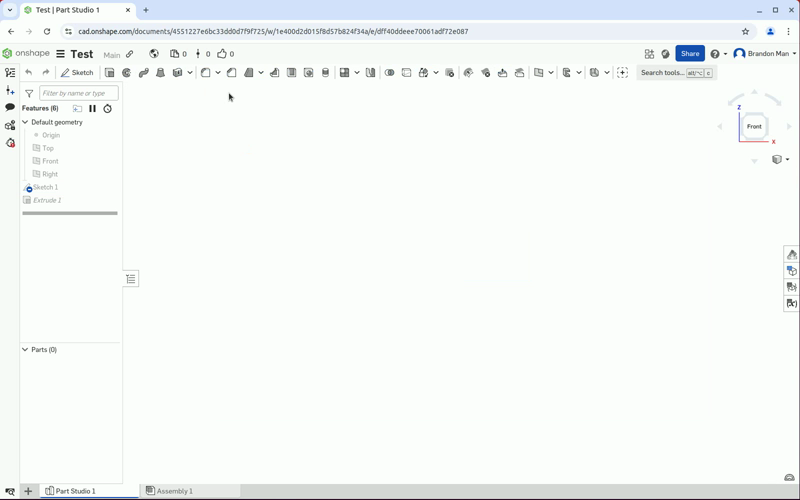
mouse_move(73, 352)
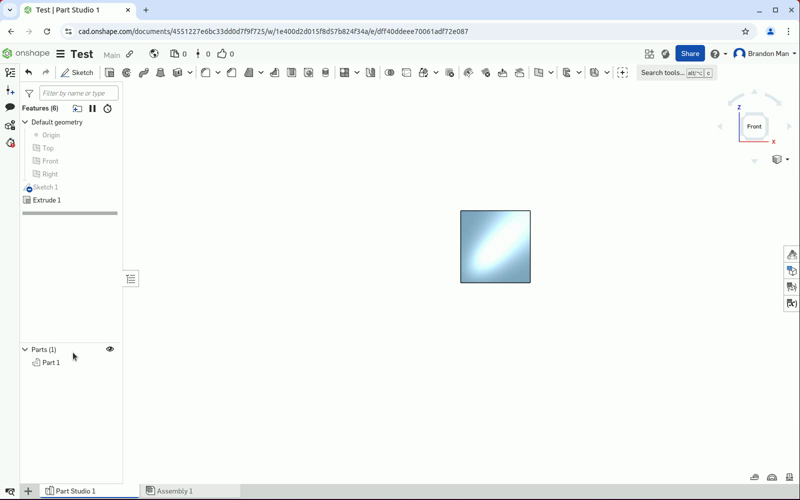
key(y)
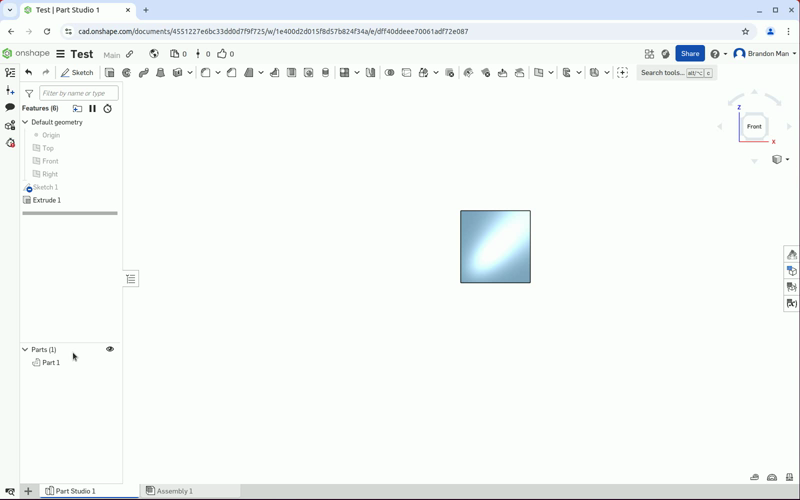
key(shift+p)
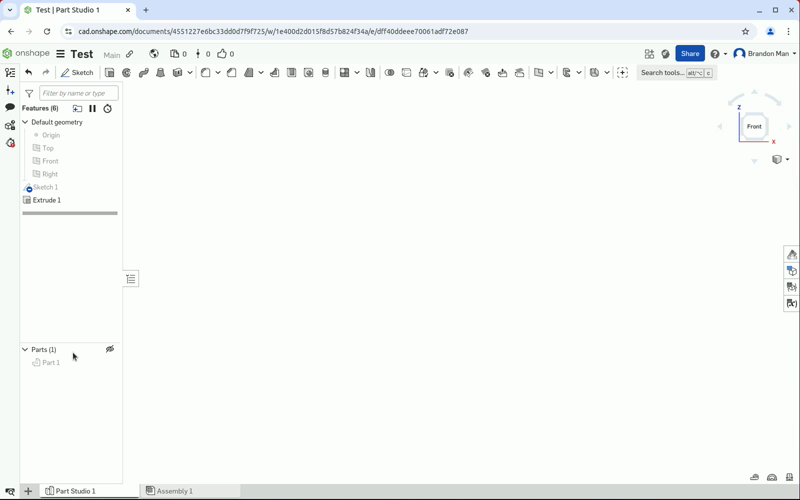
key(space)
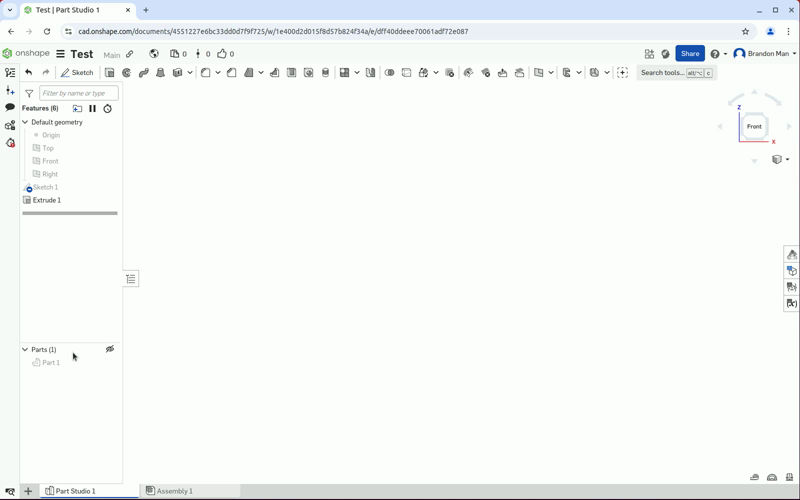
key_down(shift)
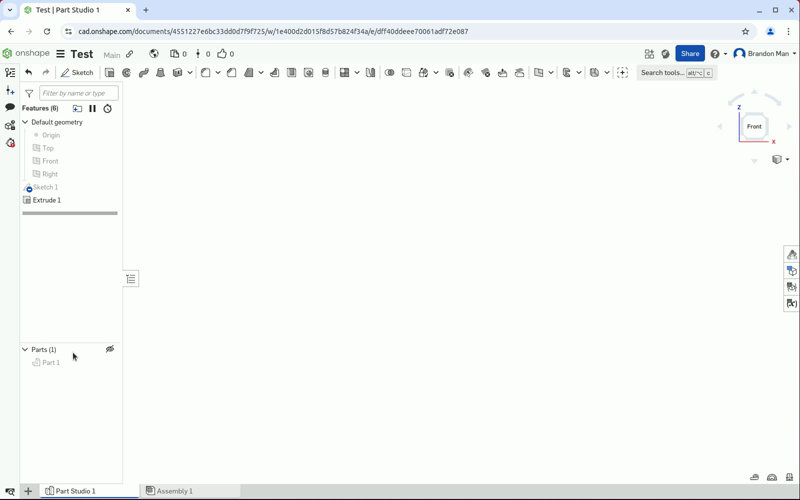
key(down)
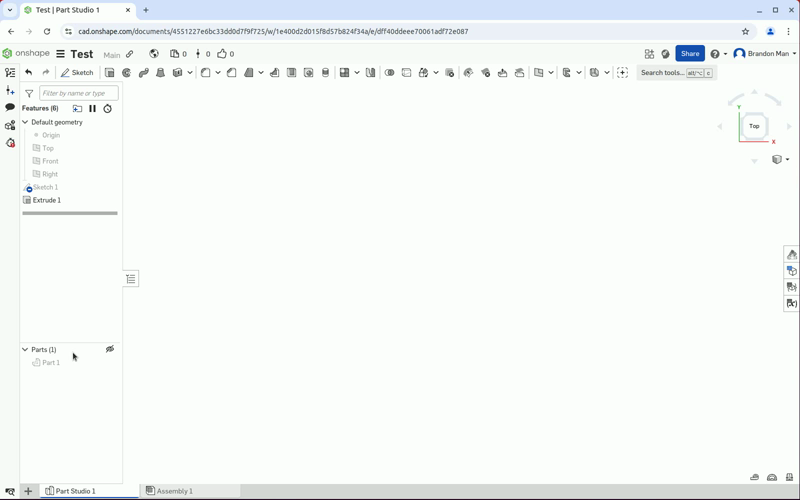
key_up(shift)
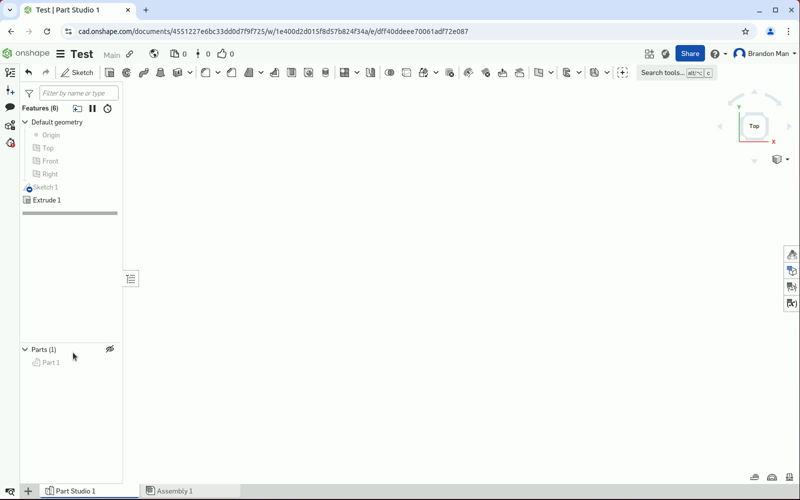
mouse_move(73, 352)
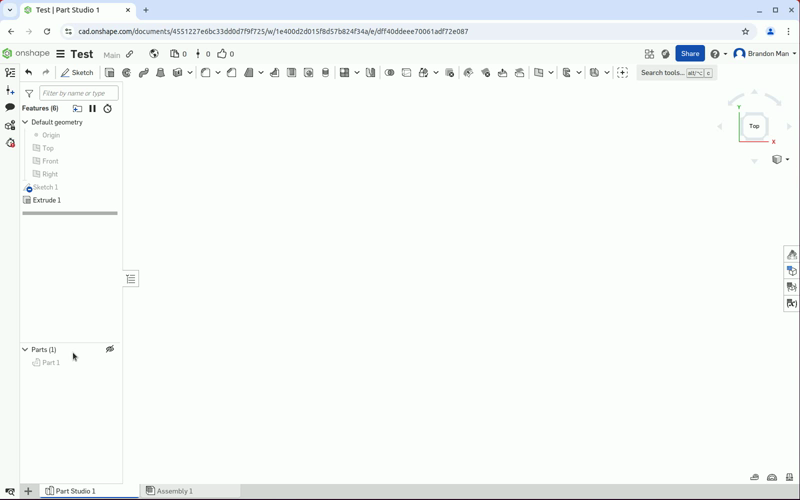
key(shift+y)
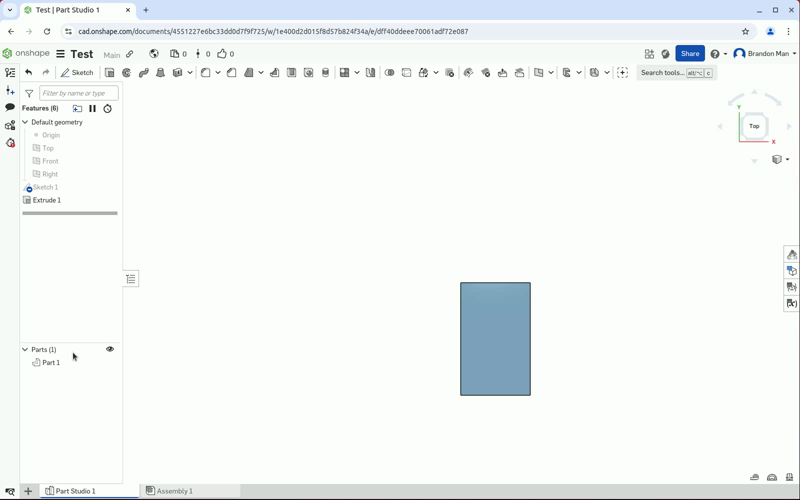
mouse_move(541, 75)
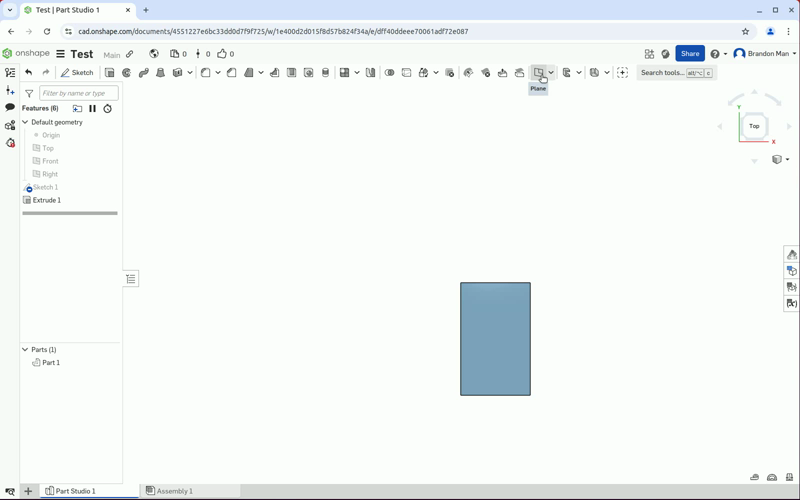
click(541, 75)
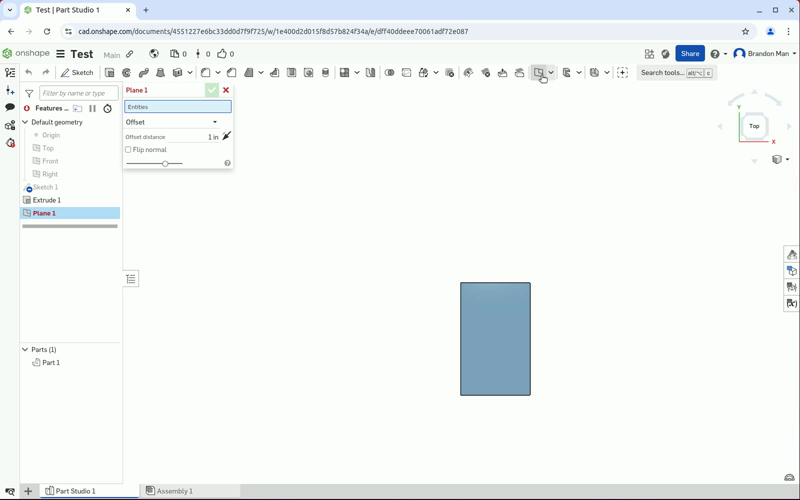
mouse_move(73, 150)
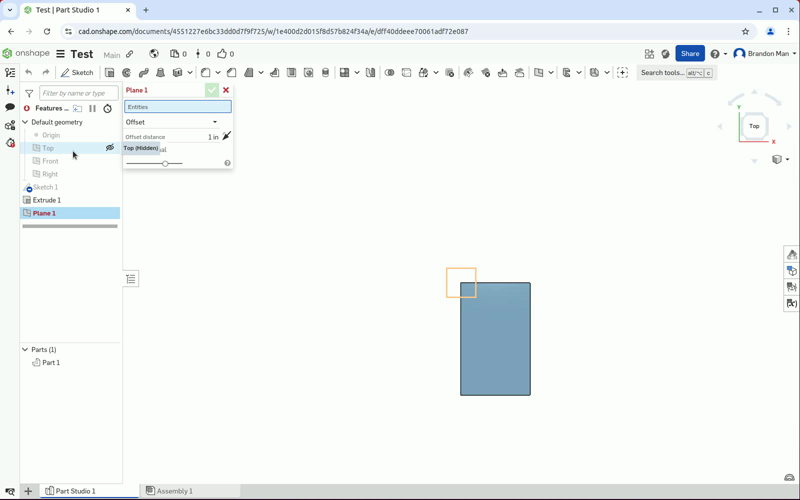
click(73, 150)
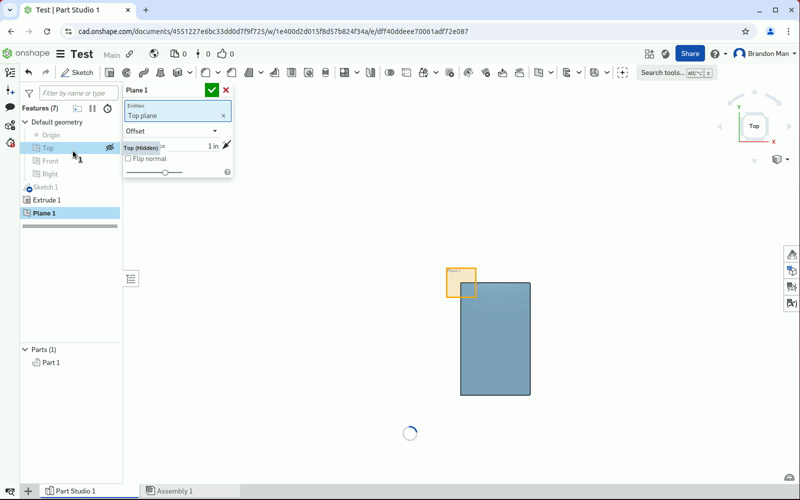
key(tab, 2)
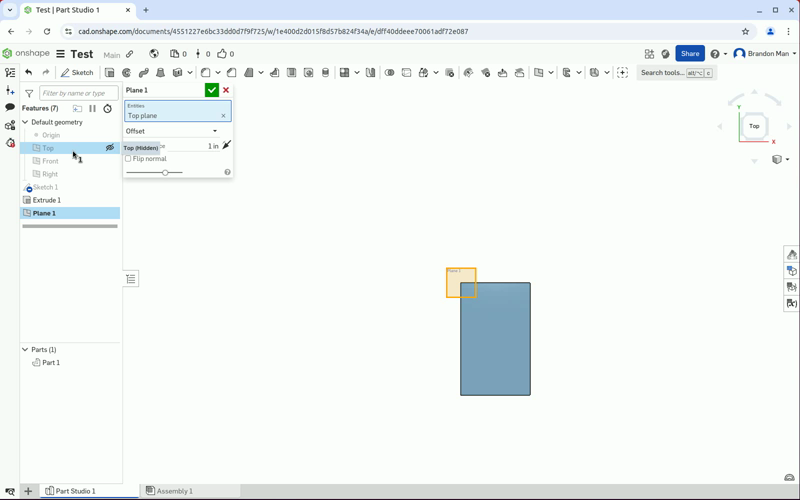
text(14.697)
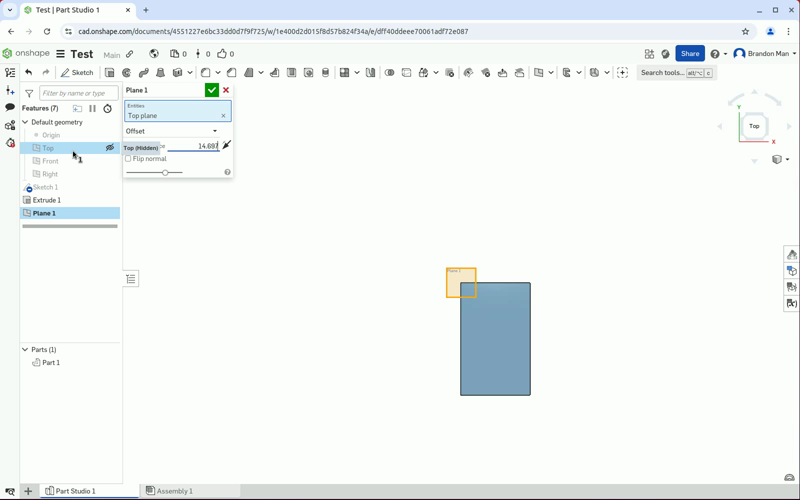
key(enter, 2)
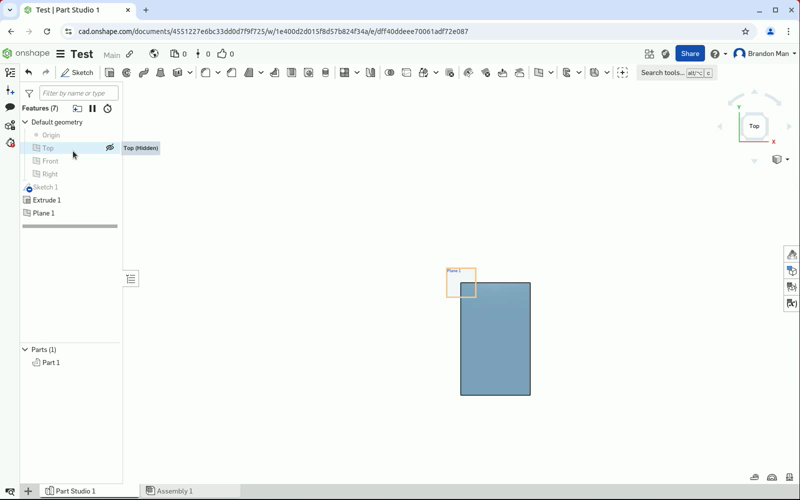
key(shift+s)
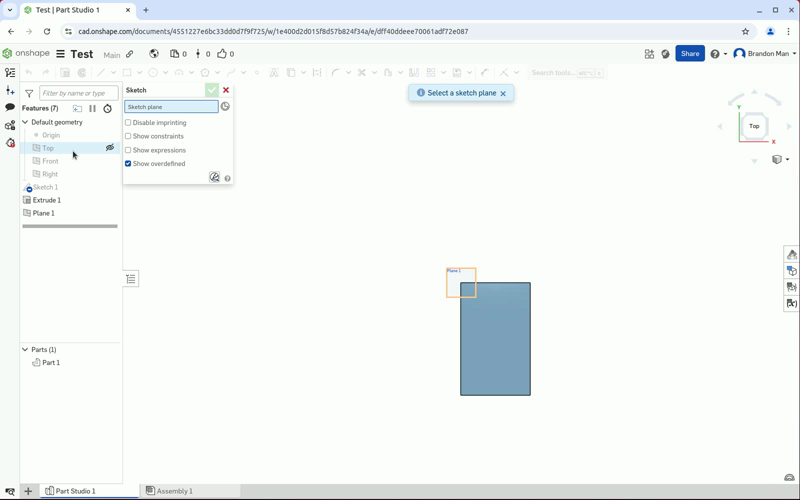
mouse_move(73, 215)
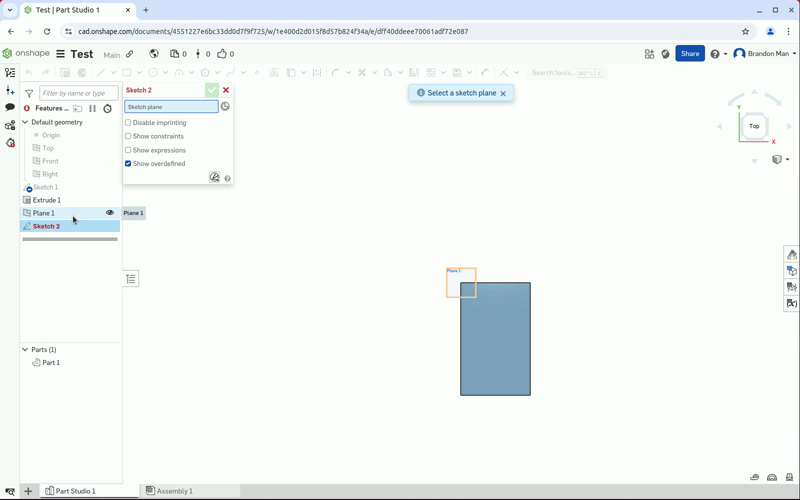
click(73, 215)
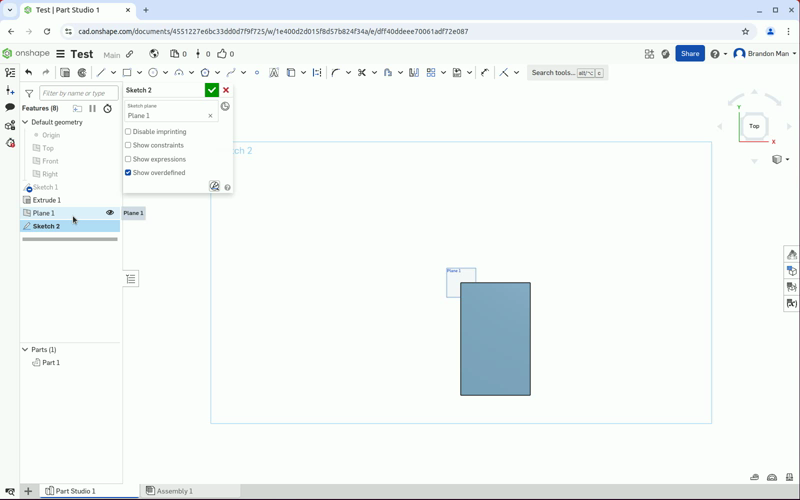
mouse_move(73, 352)
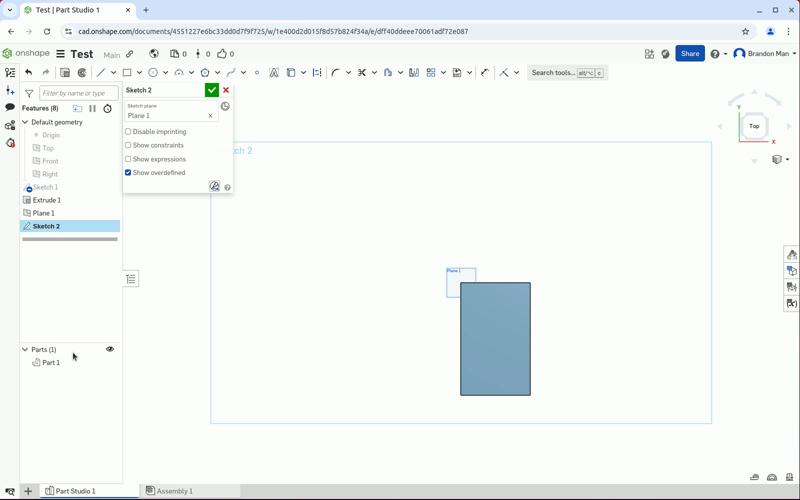
key(y)
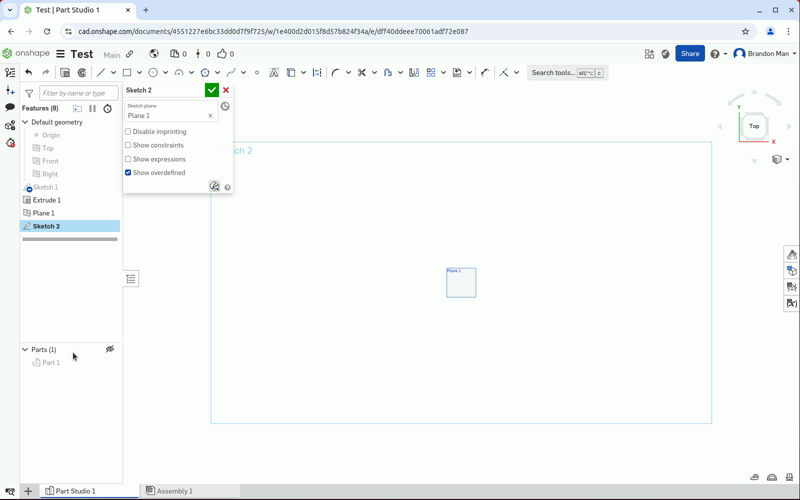
key(l)
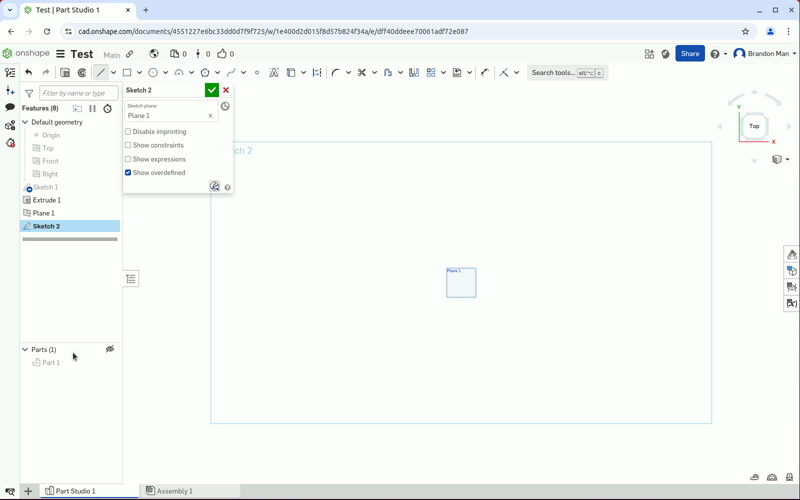
key_down(shift)
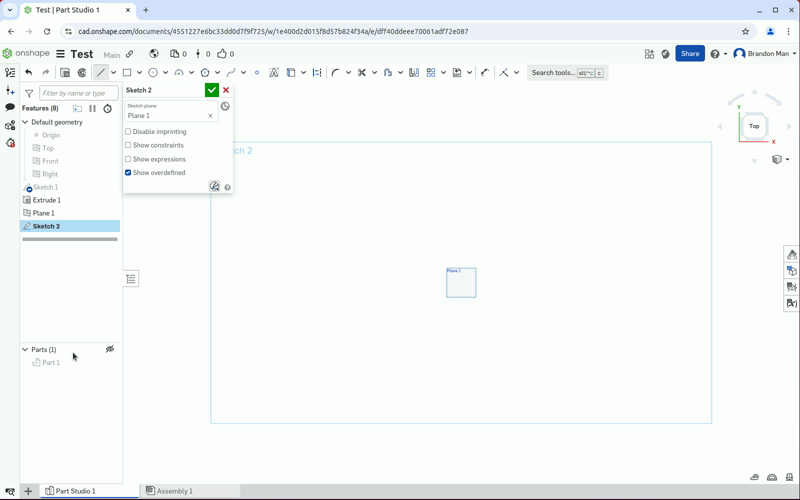
mouse_move(466, 384)
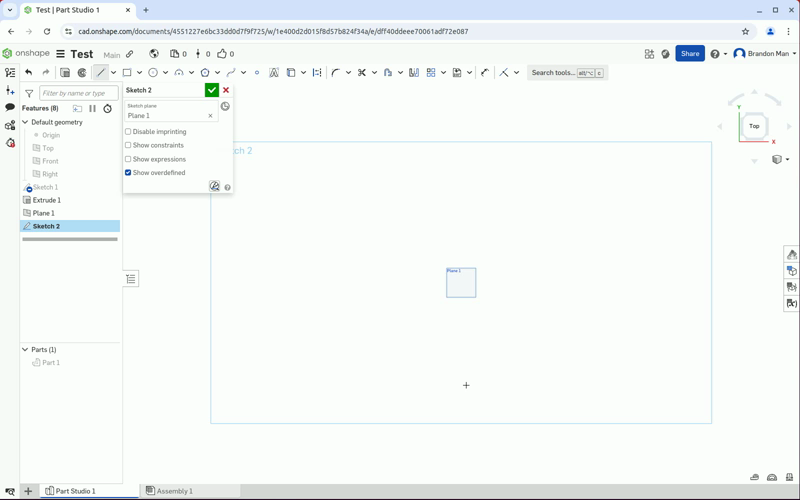
click(466, 384)
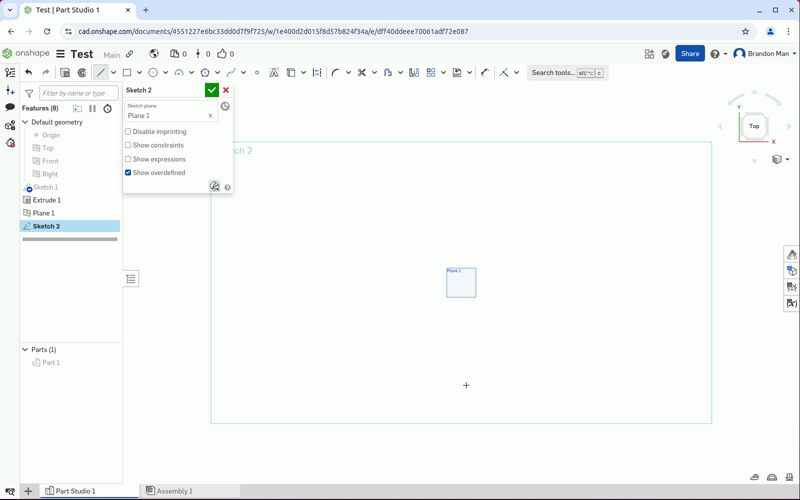
key_up(shift)
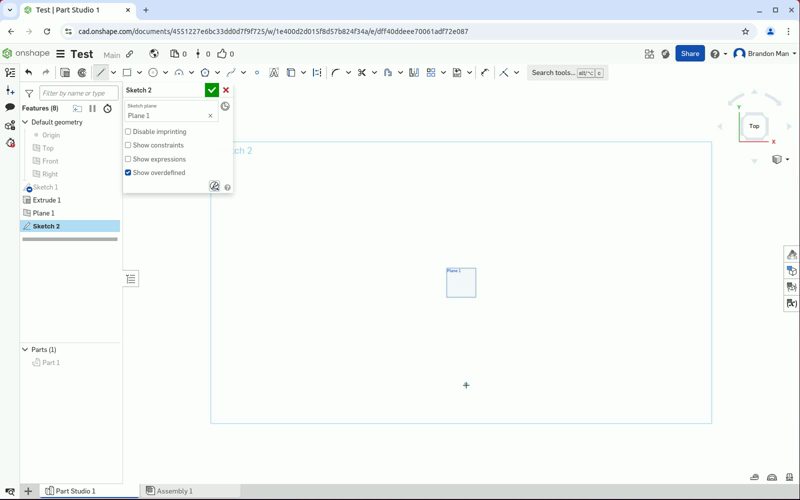
key_down(shift)
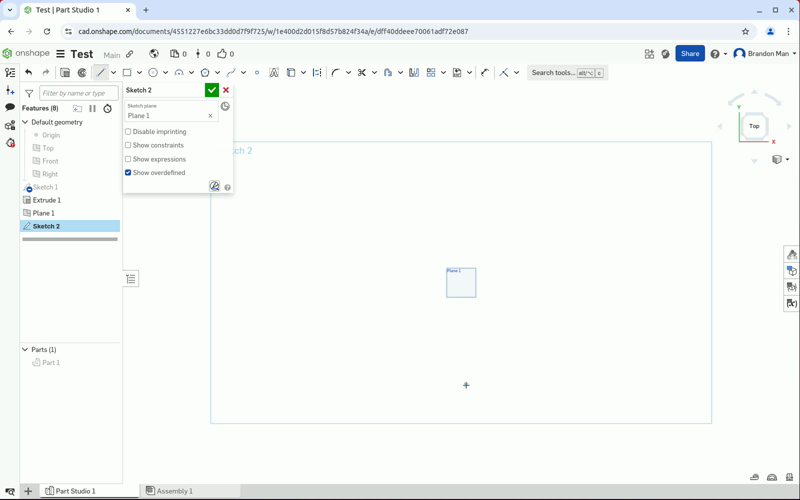
mouse_move(496, 384)
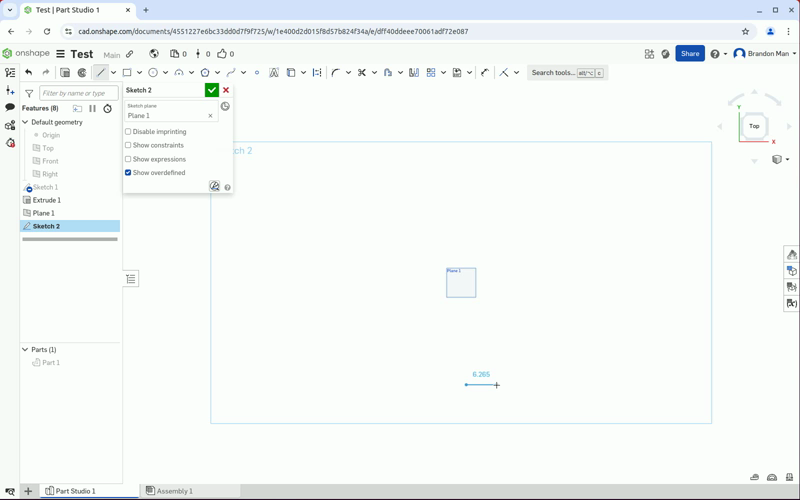
mouse_move(518, 384)
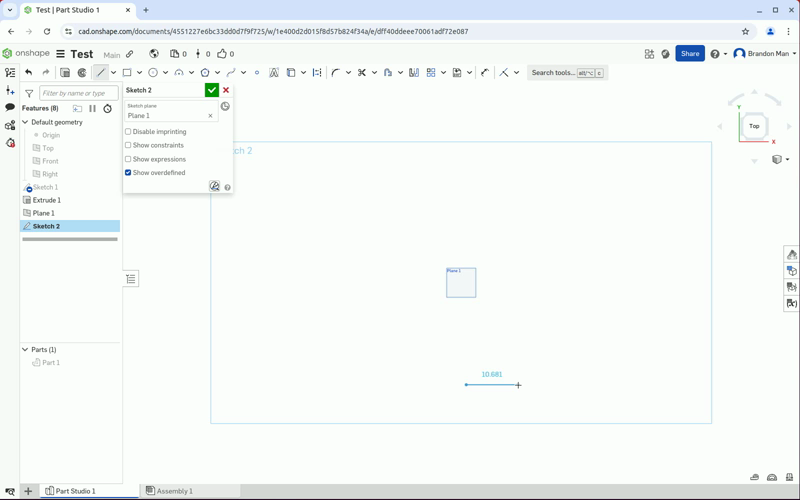
click(518, 384)
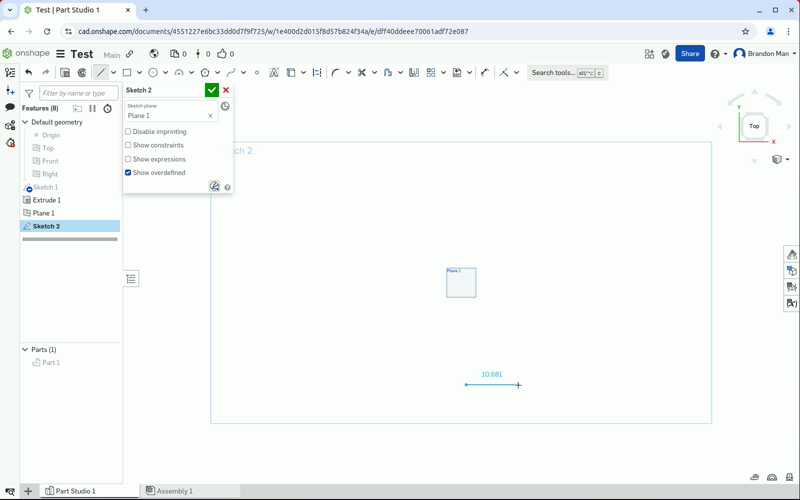
key_up(shift)
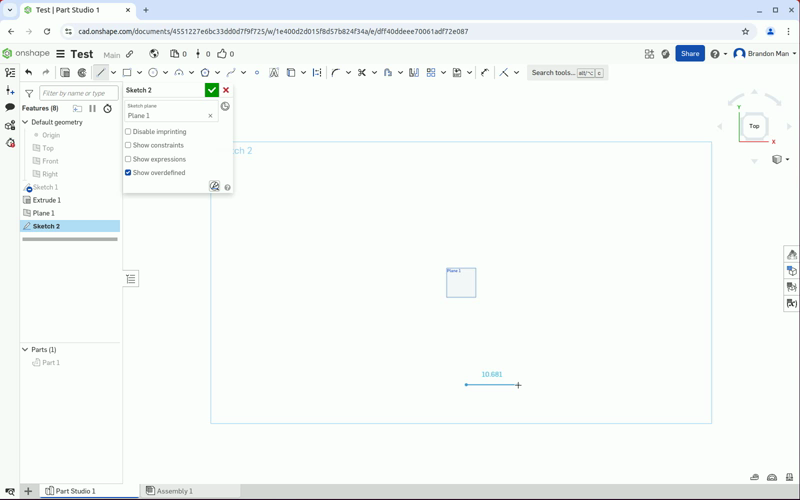
key_down(shift)
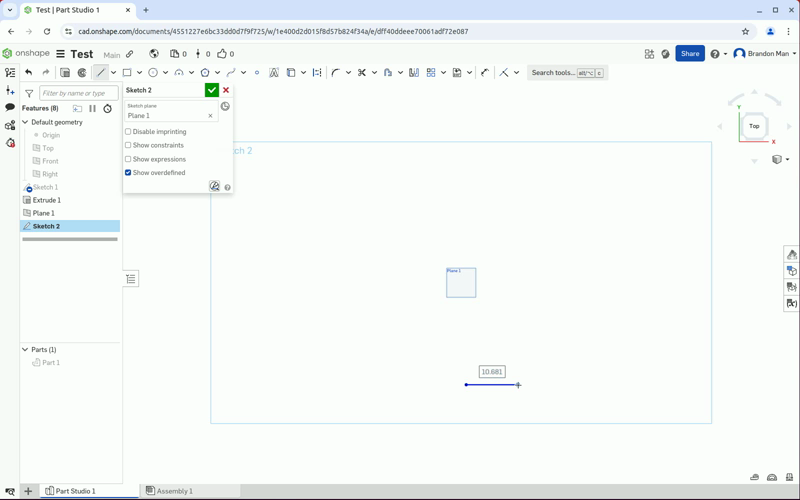
mouse_move(518, 294)
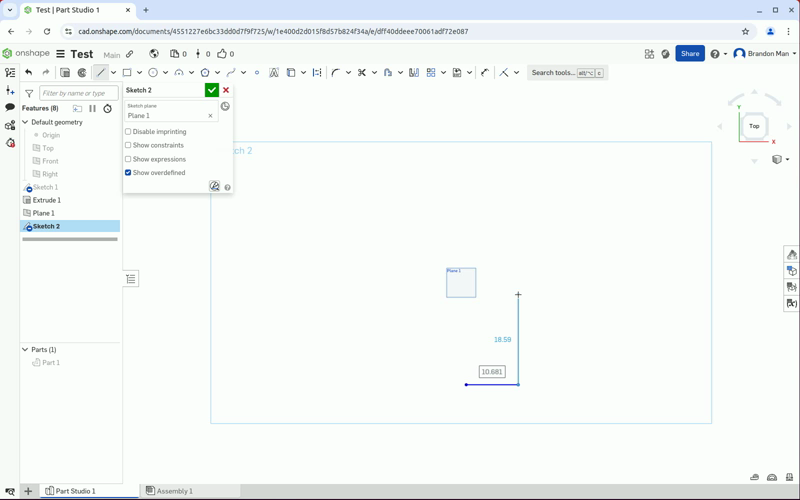
click(518, 294)
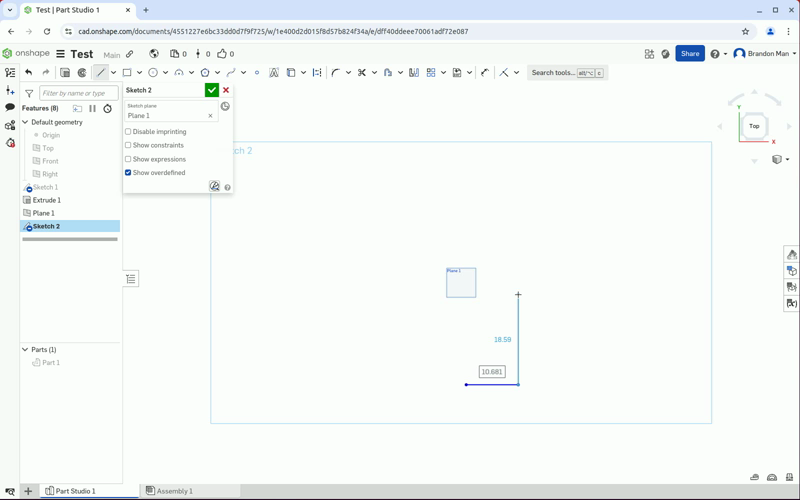
key_up(shift)
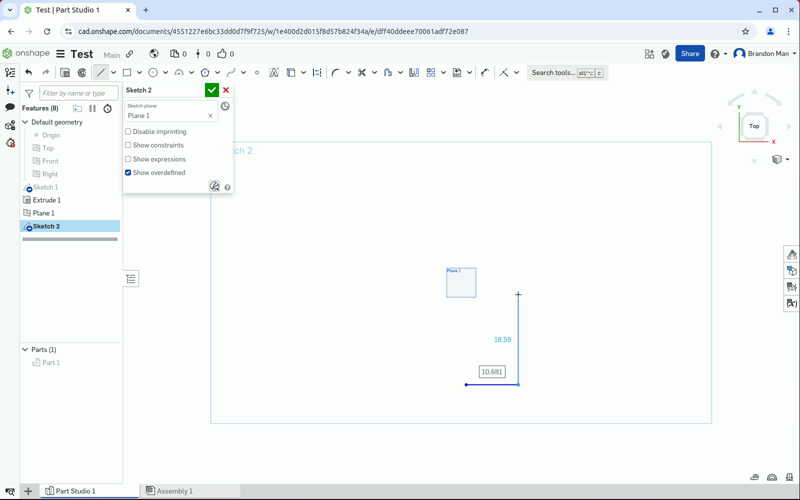
key_down(shift)
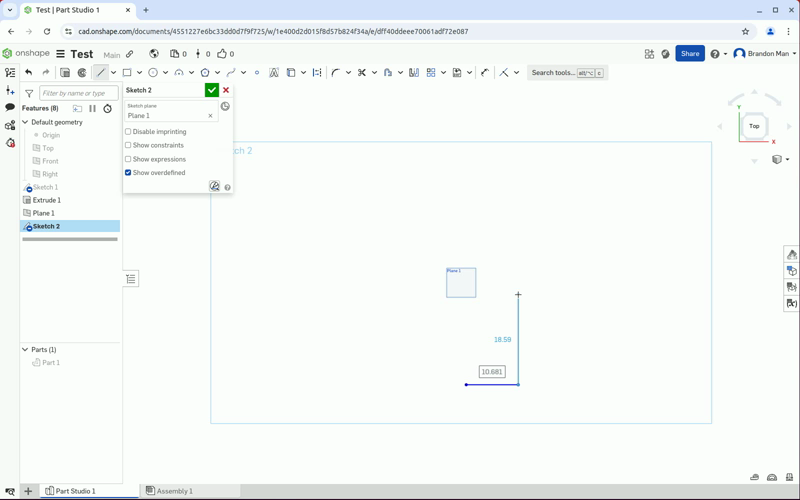
mouse_move(548, 294)
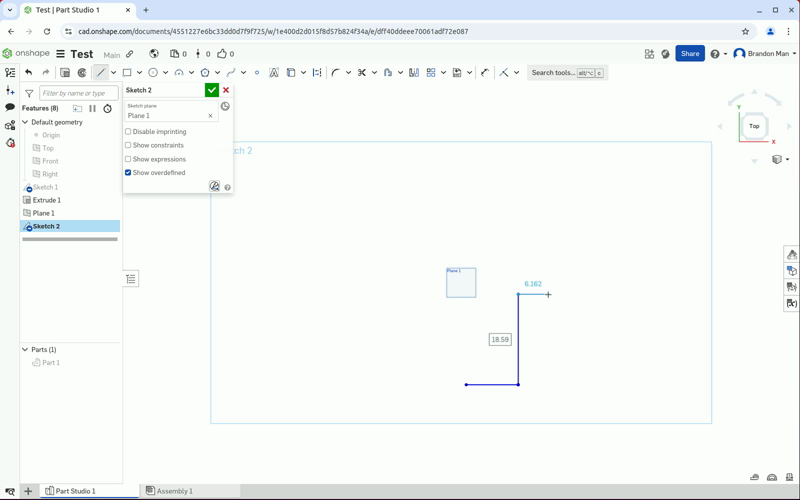
mouse_move(466, 294)
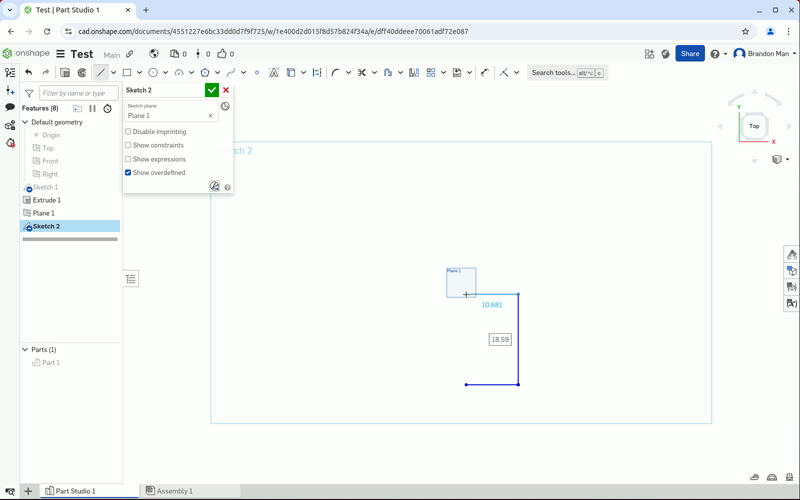
click(466, 294)
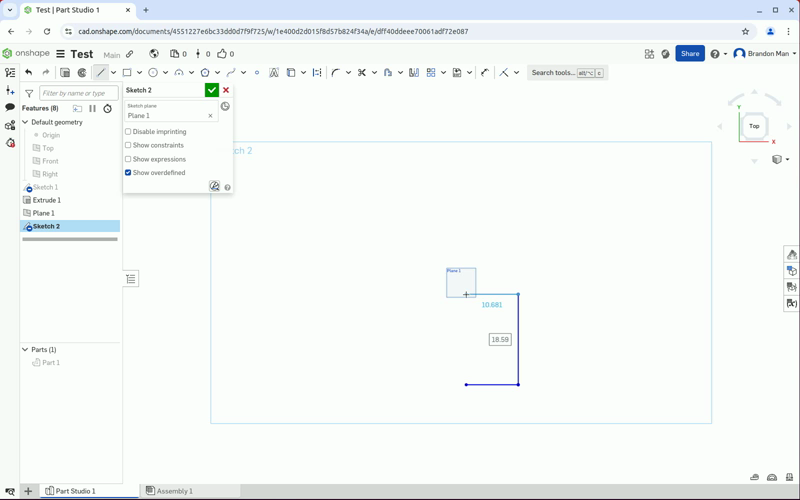
key_up(shift)
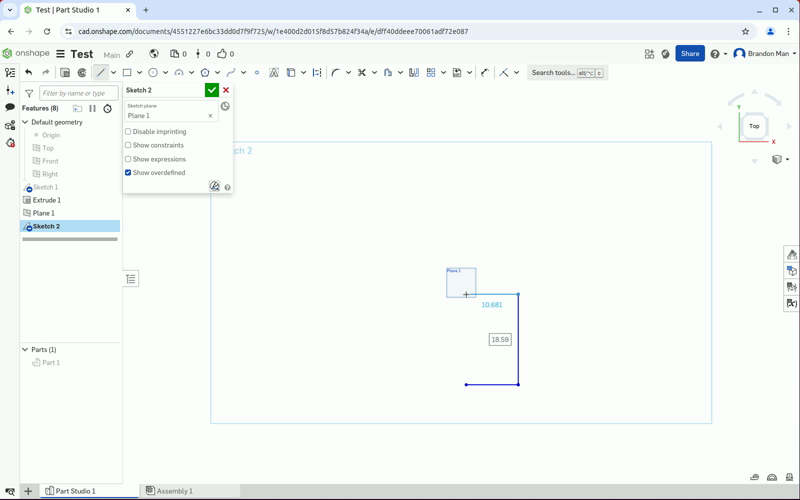
key_down(shift)
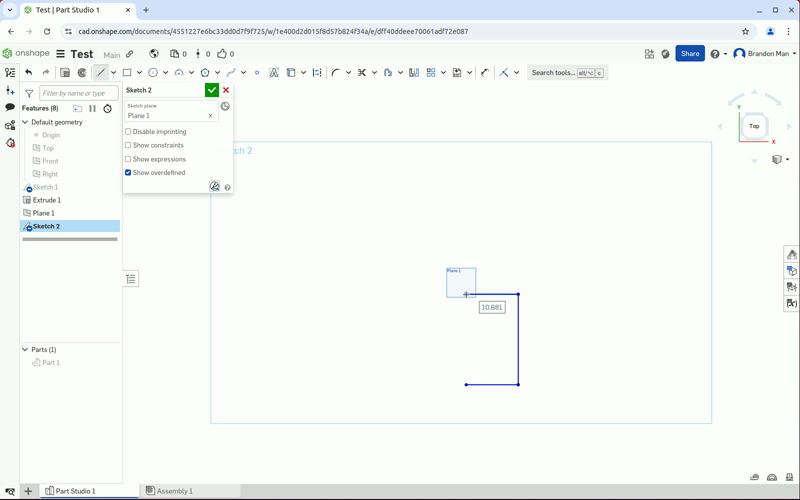
mouse_move(466, 384)
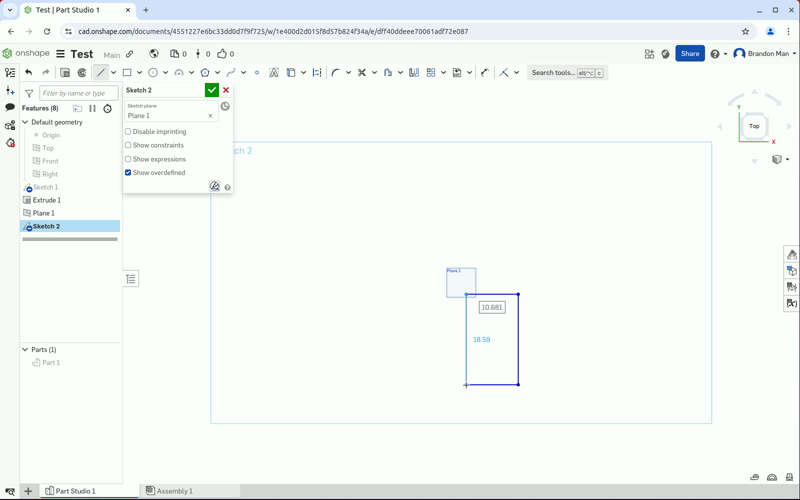
key_up(shift)
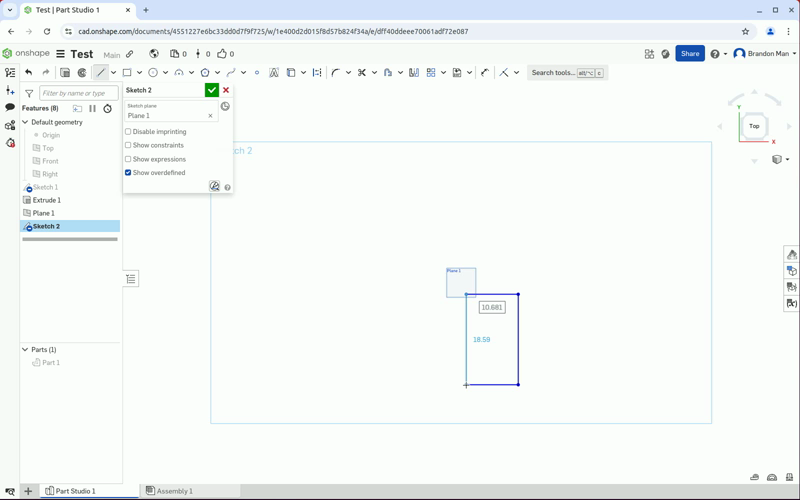
click(466, 384)
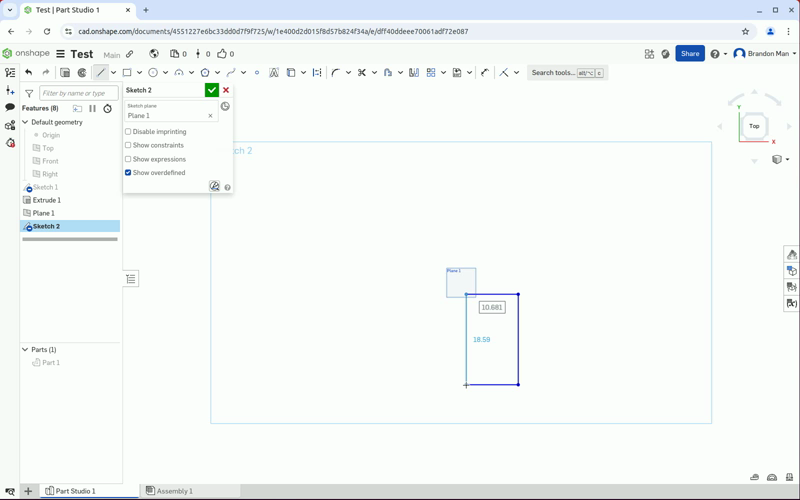
key(esc)
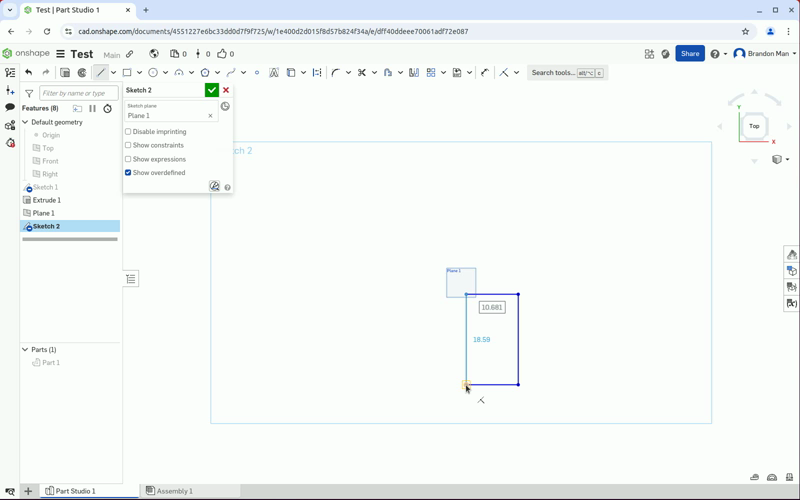
mouse_move(486, 364)
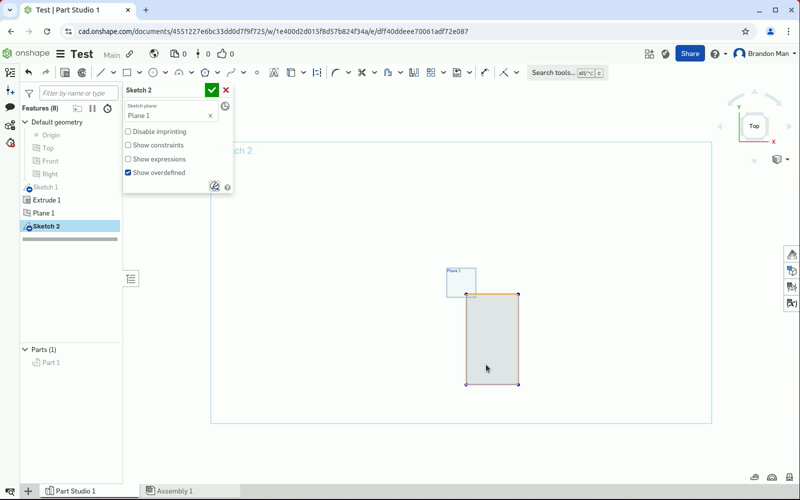
click(486, 364)
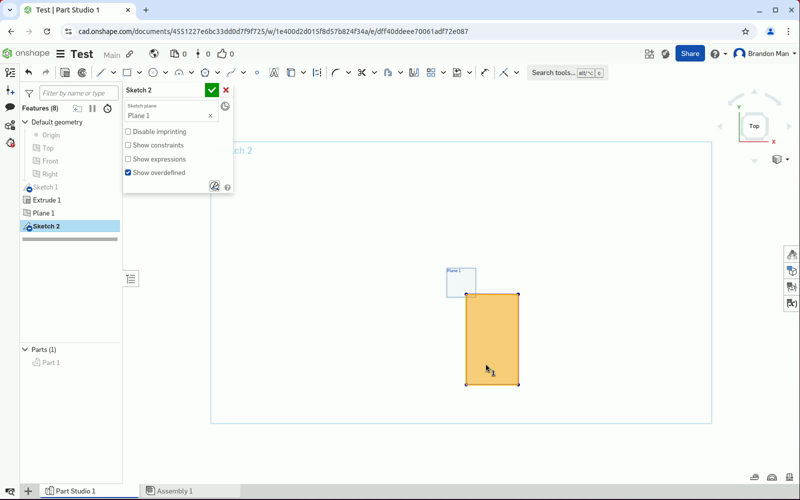
mouse_move(73, 352)
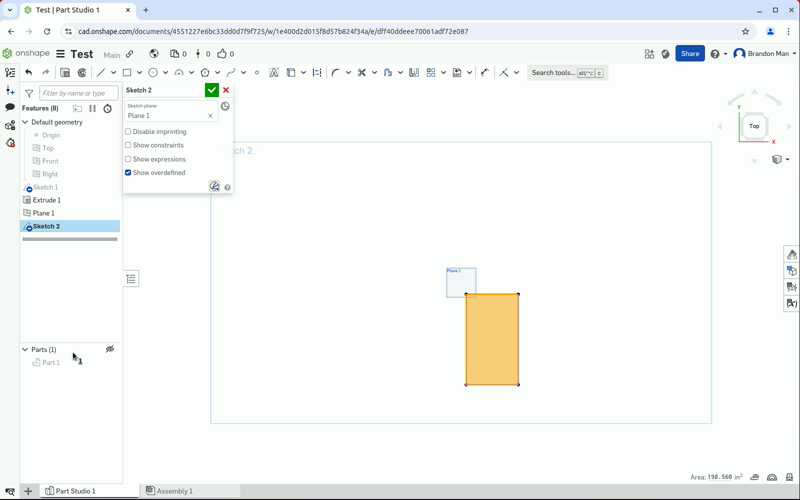
key(shift+y)
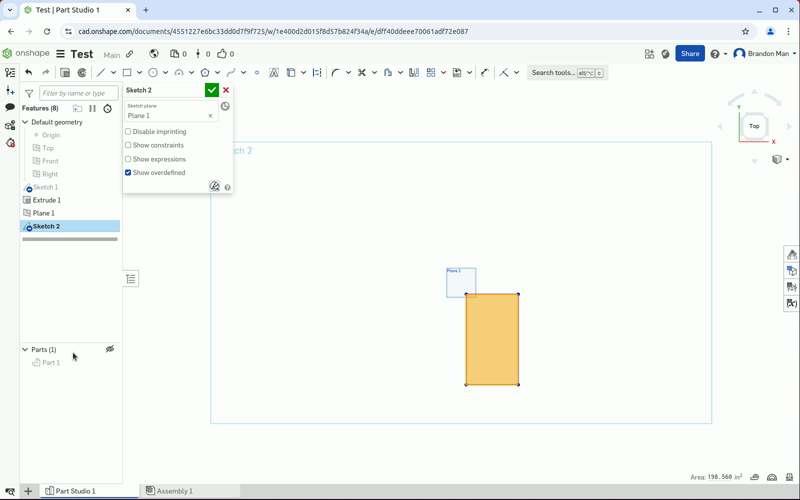
key(shift+e)
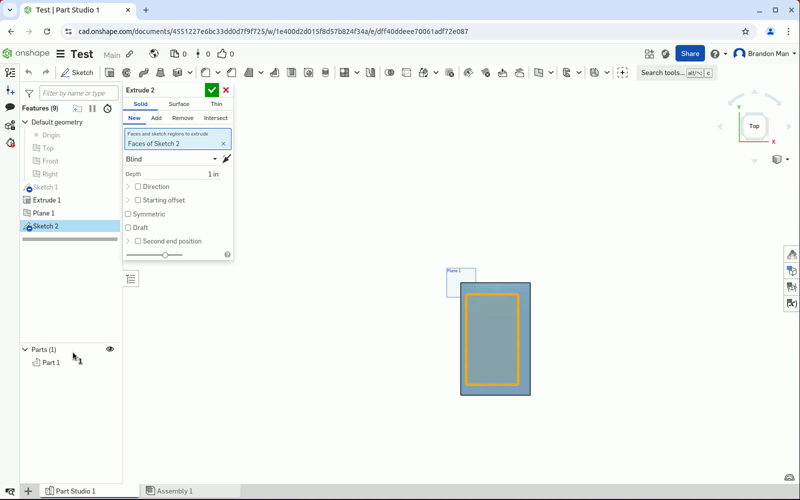
mouse_move(143, 106)
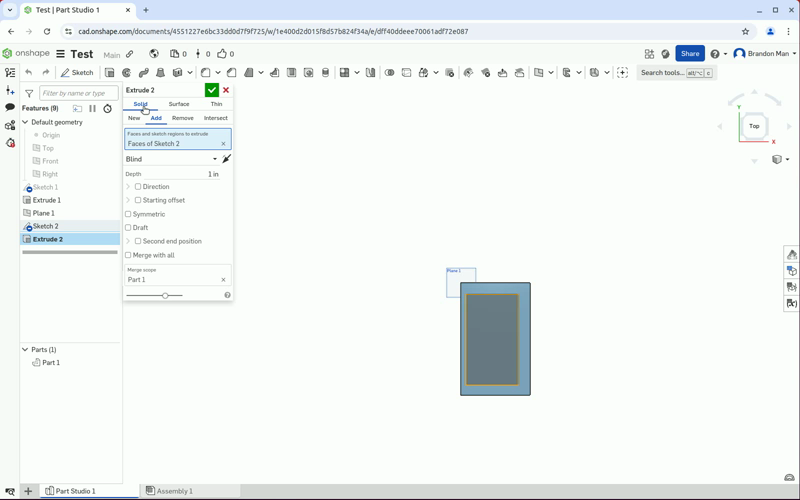
click(143, 106)
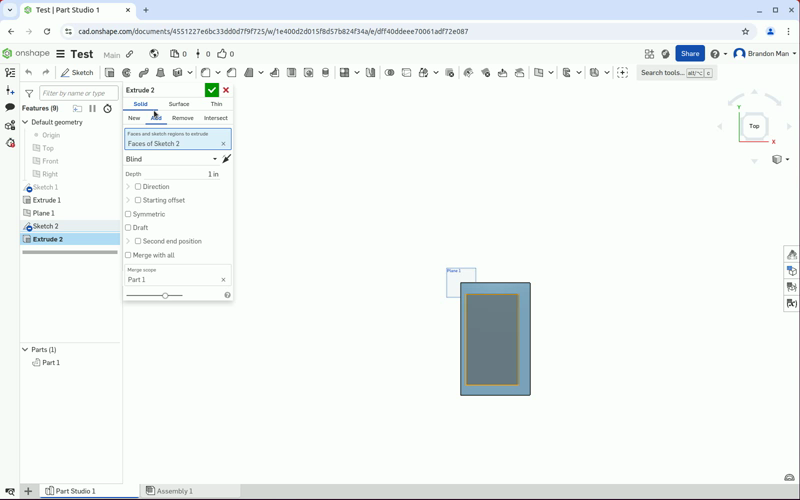
mouse_move(186, 120)
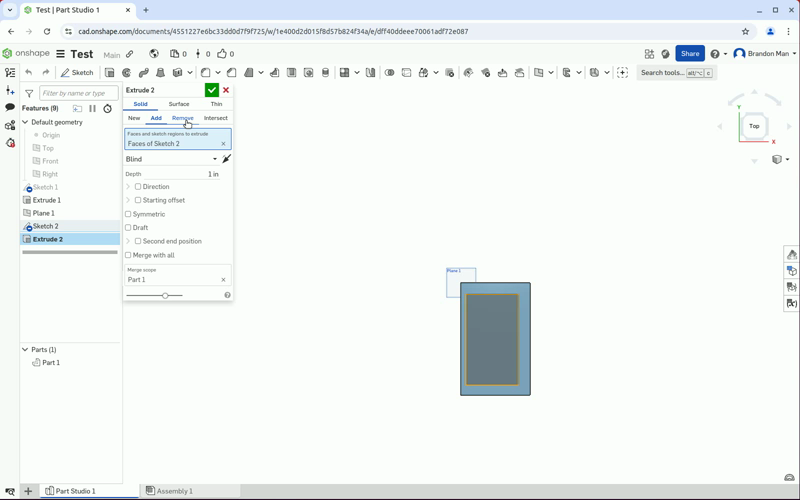
click(186, 120)
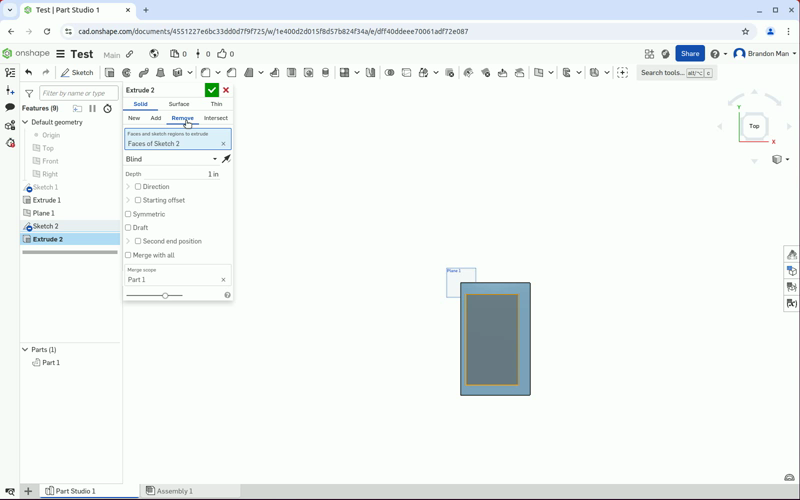
key(tab, 4)
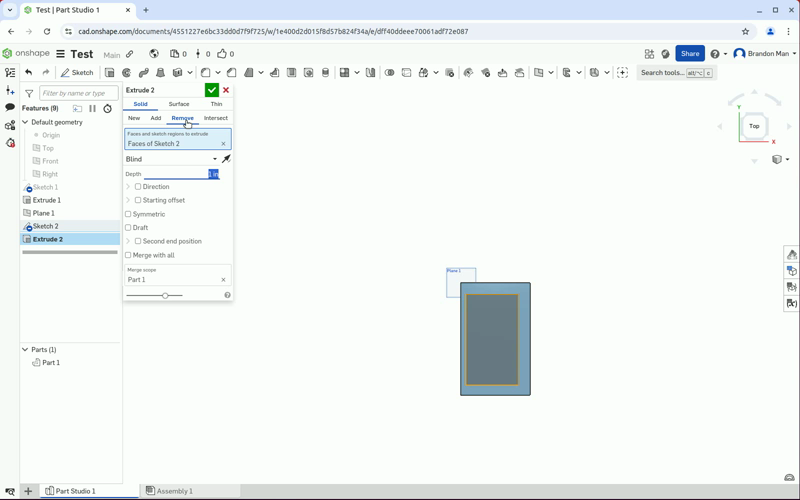
text(9.147)
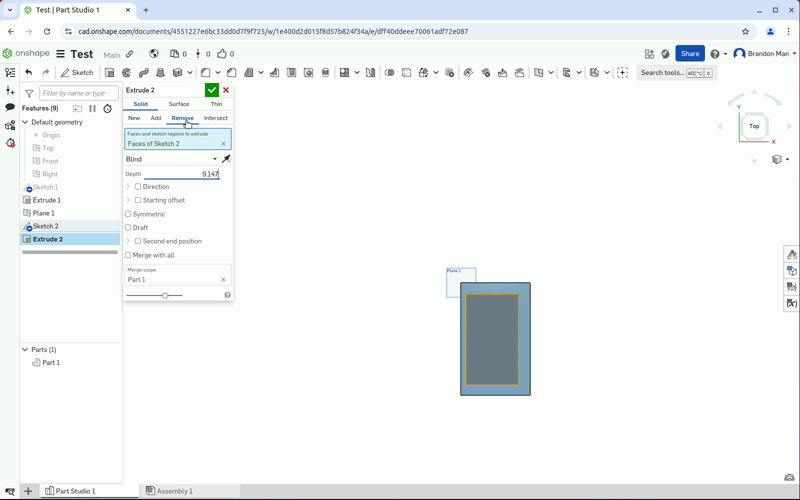
key(tab, 6)
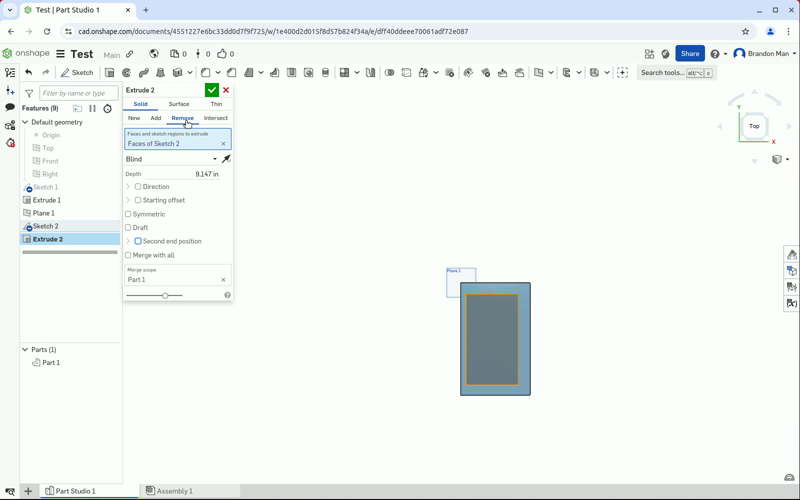
key(space)
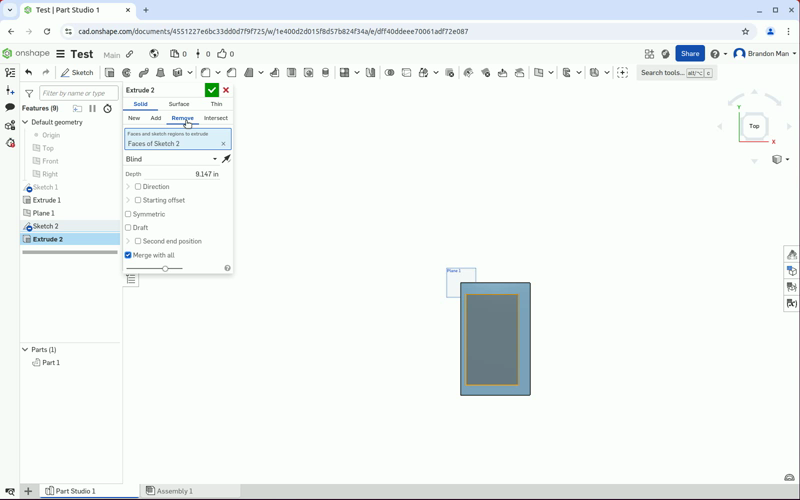
key(enter)
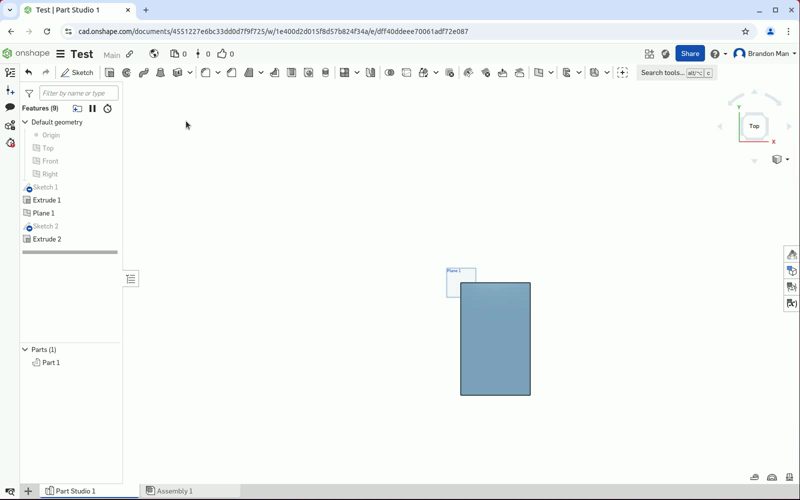
key(shift+h)
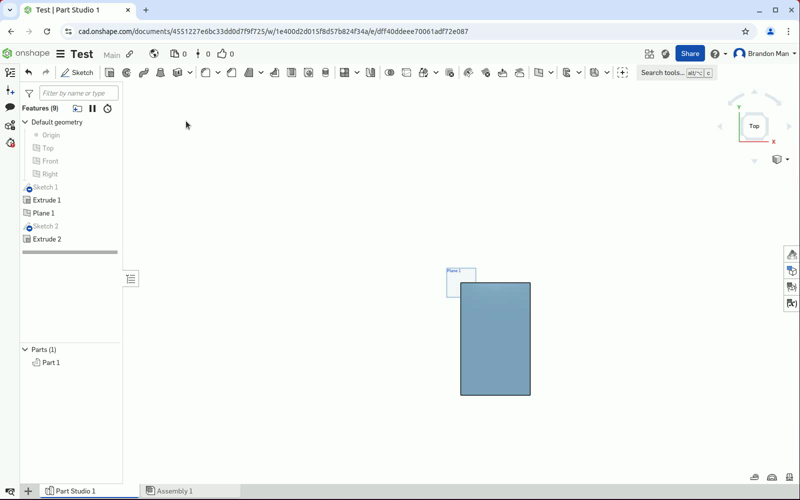
key(shift+h)
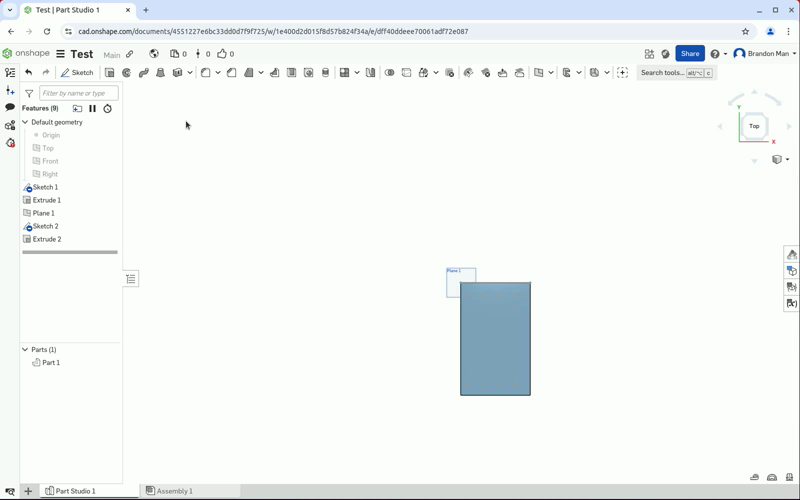
key(shift+7)
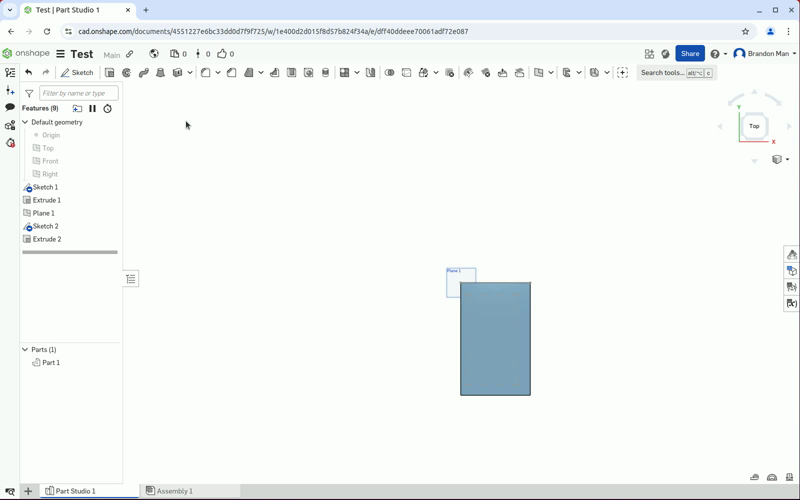
key(up, 3)
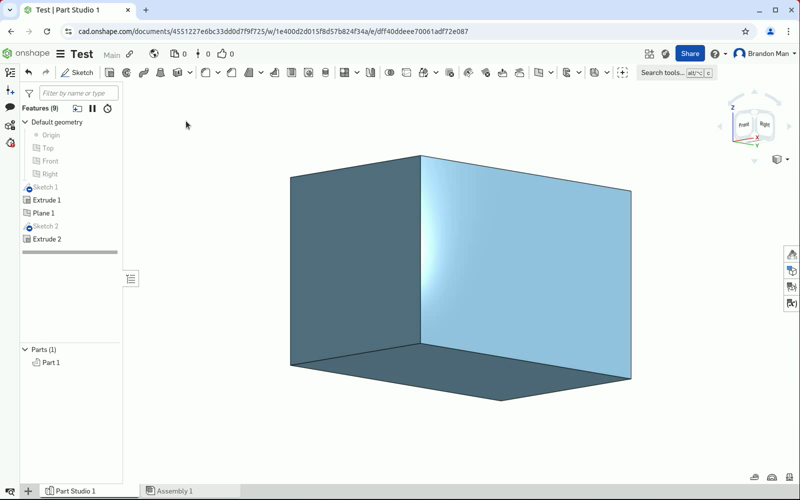
key(left, 3)
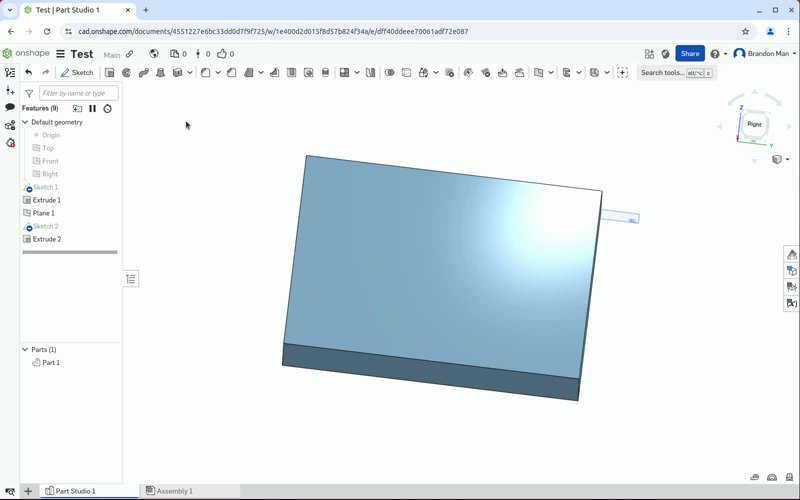
key(right, 3)
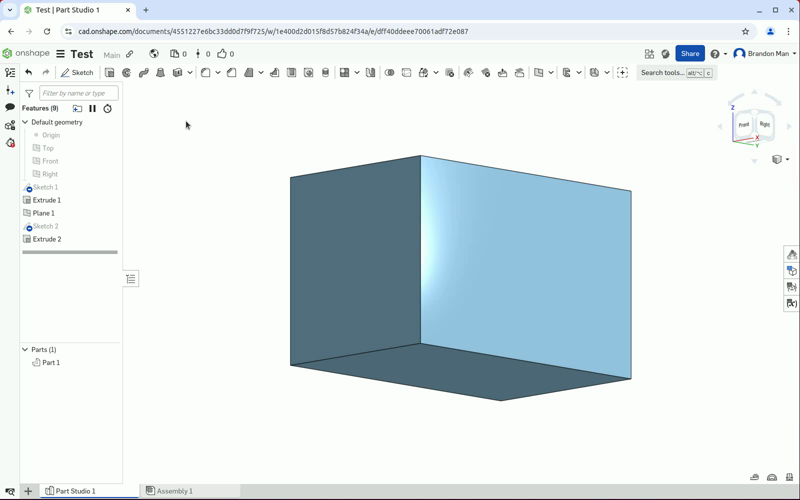
key(down, 3)
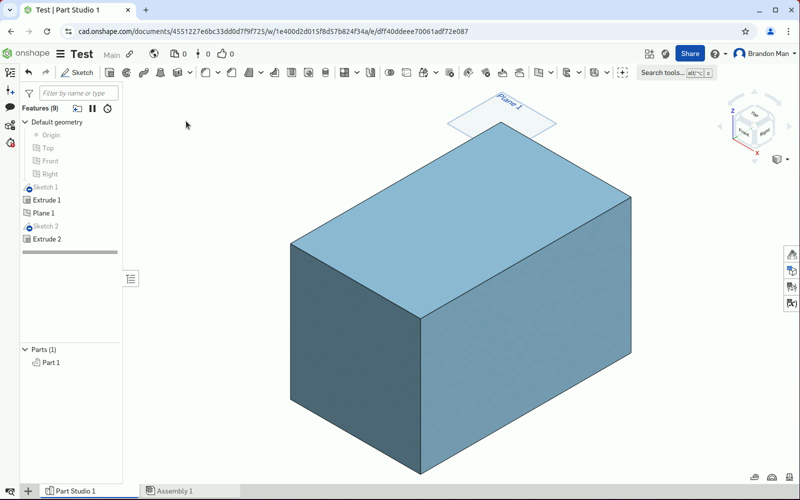
mouse_move(73, 189)
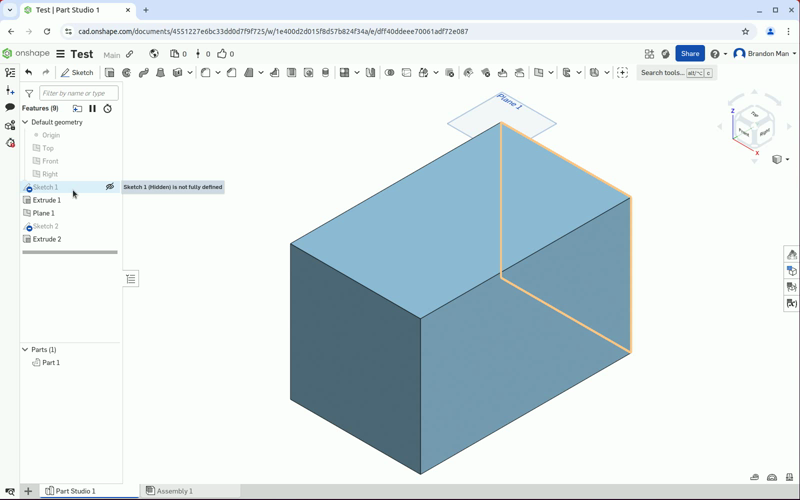
click(73, 189)